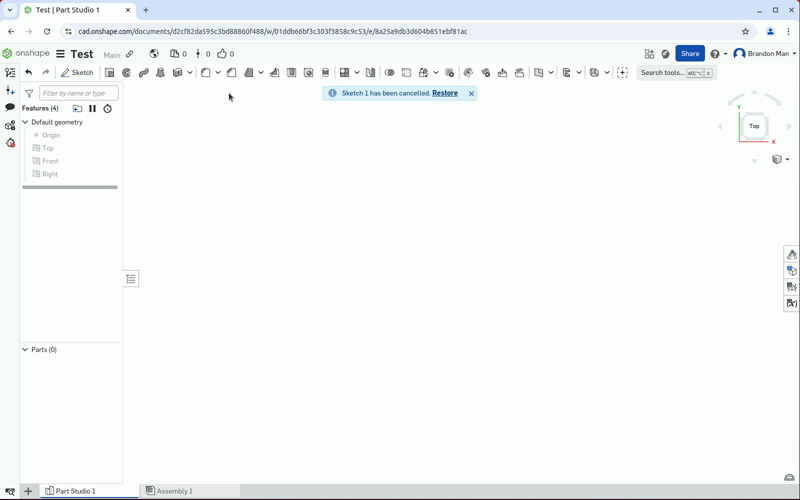
key(shift+h)
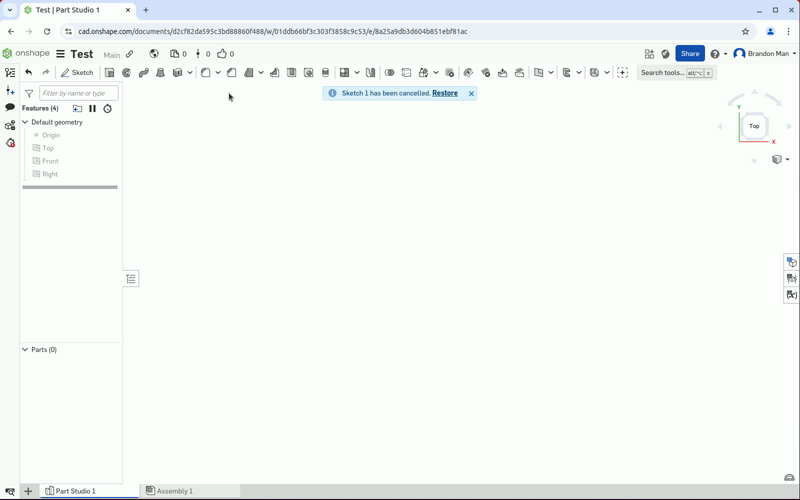
key(shift+s)
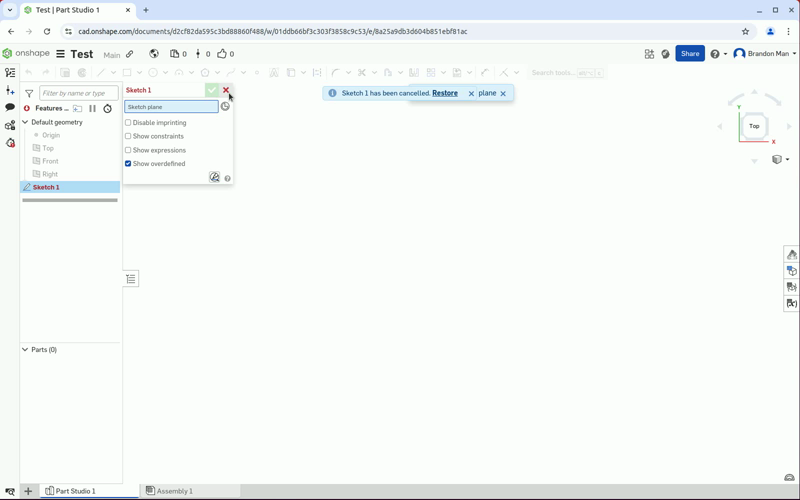
mouse_move(73, 150)
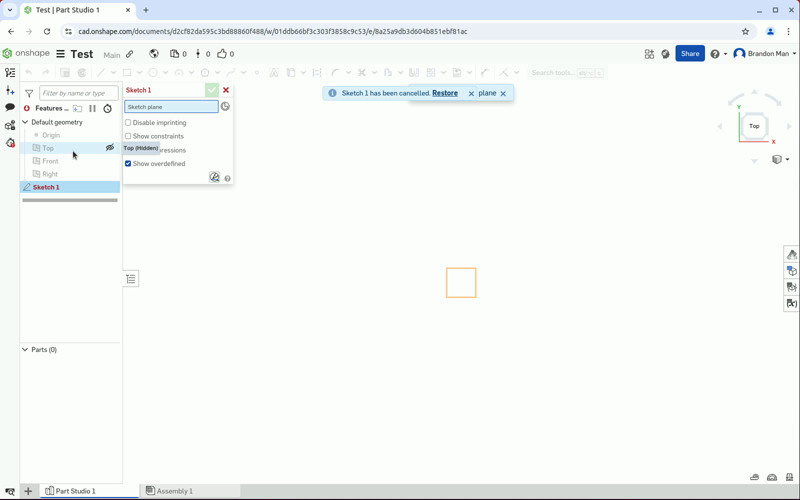
click(73, 150)
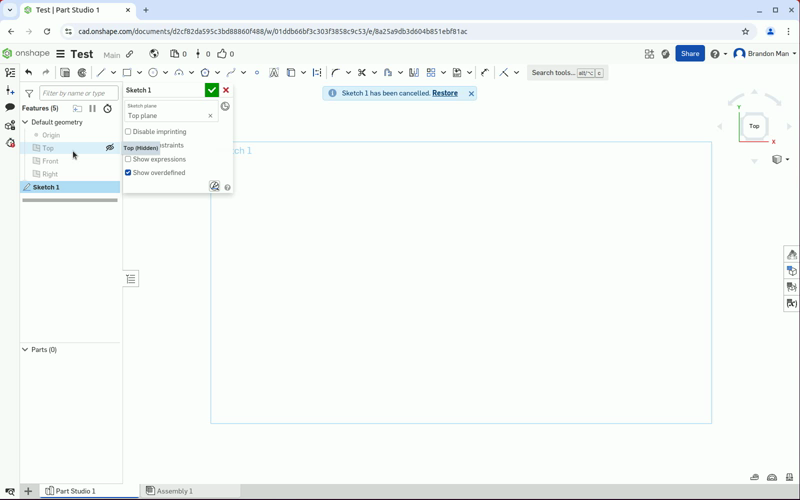
mouse_move(73, 352)
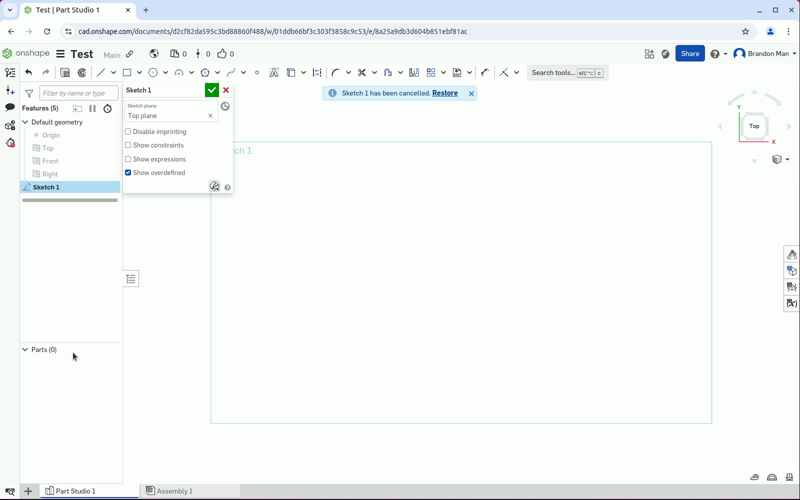
key(y)
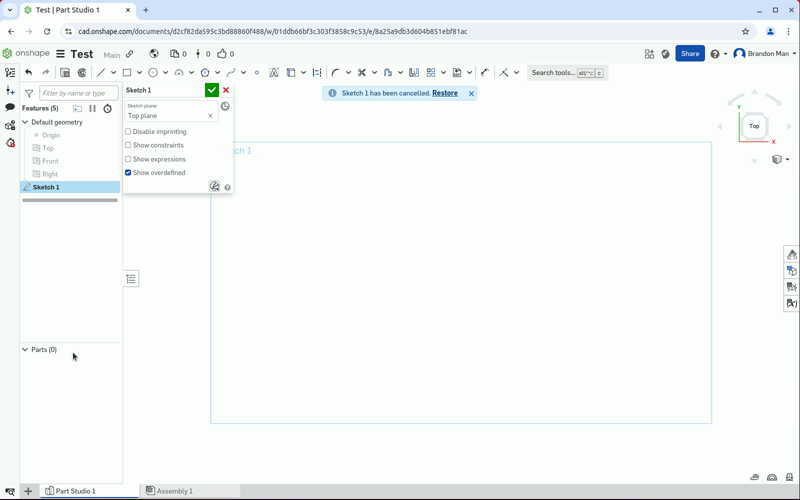
key(l)
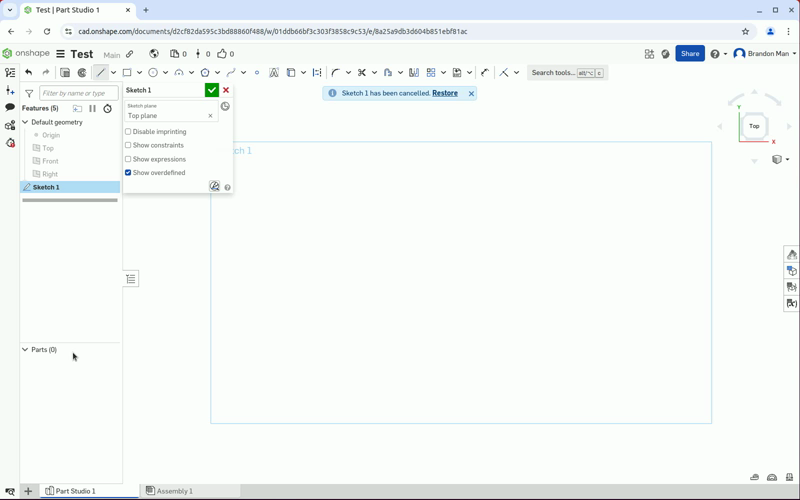
key_down(shift)
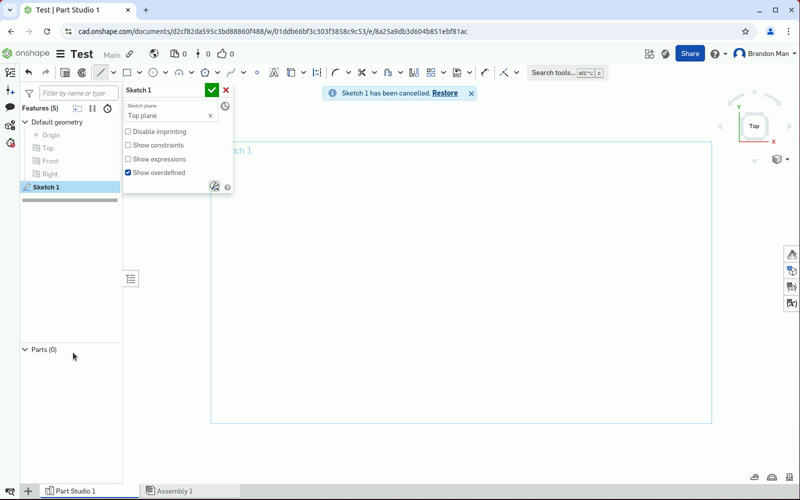
mouse_move(456, 395)
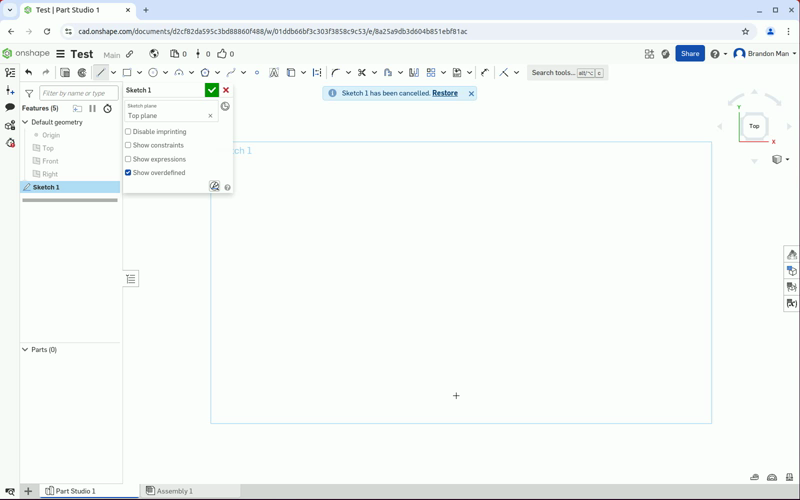
click(456, 395)
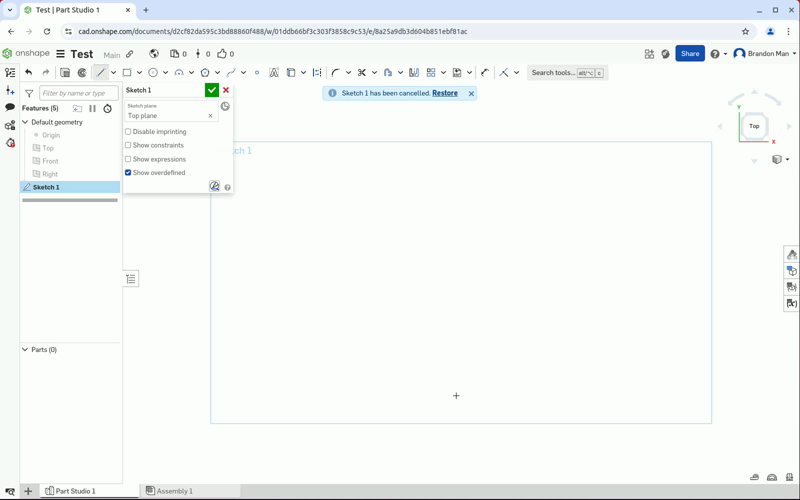
key_up(shift)
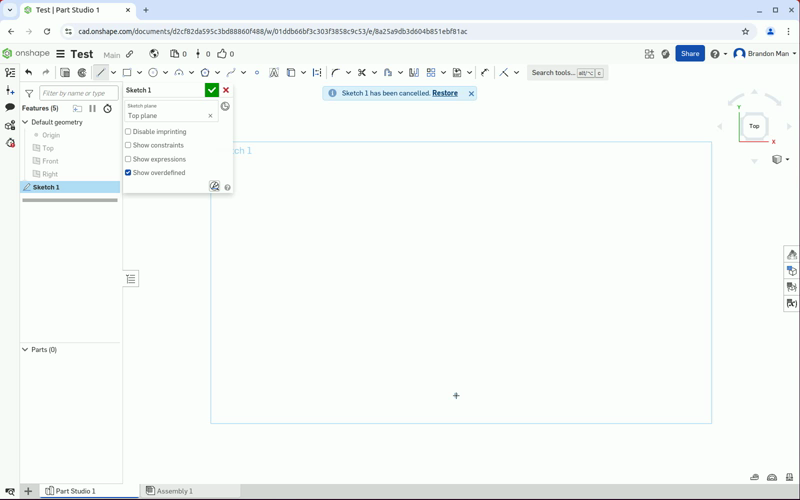
key_down(shift)
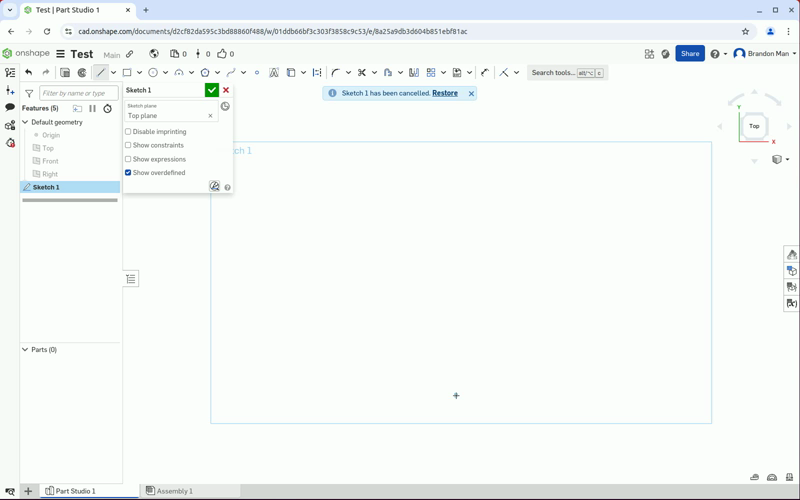
mouse_move(486, 395)
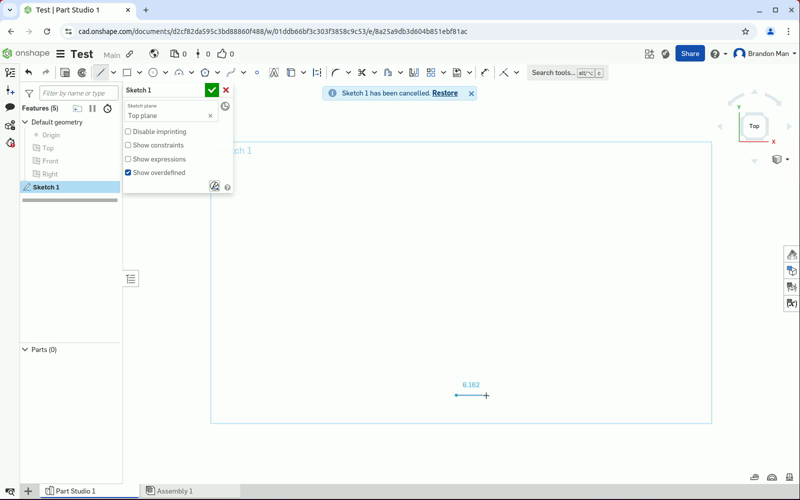
mouse_move(465, 395)
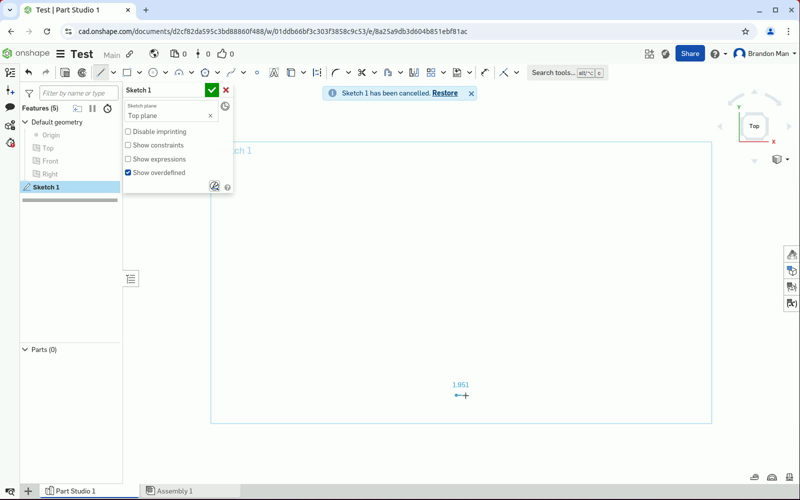
click(465, 395)
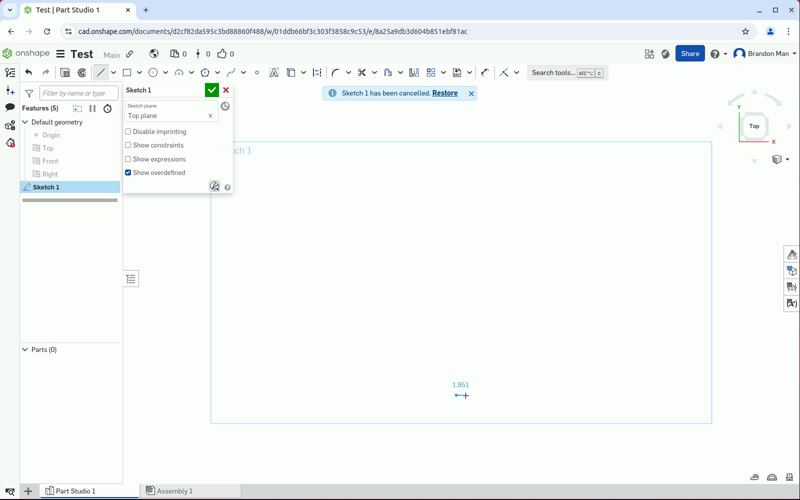
key_up(shift)
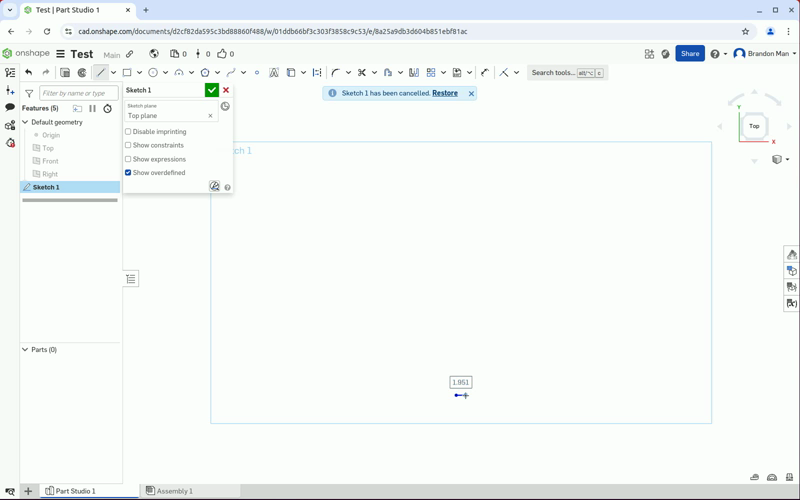
key_down(shift)
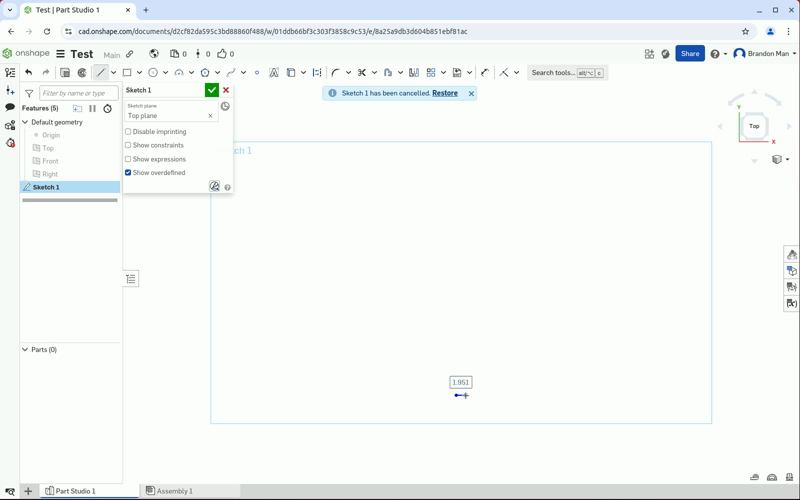
mouse_move(465, 171)
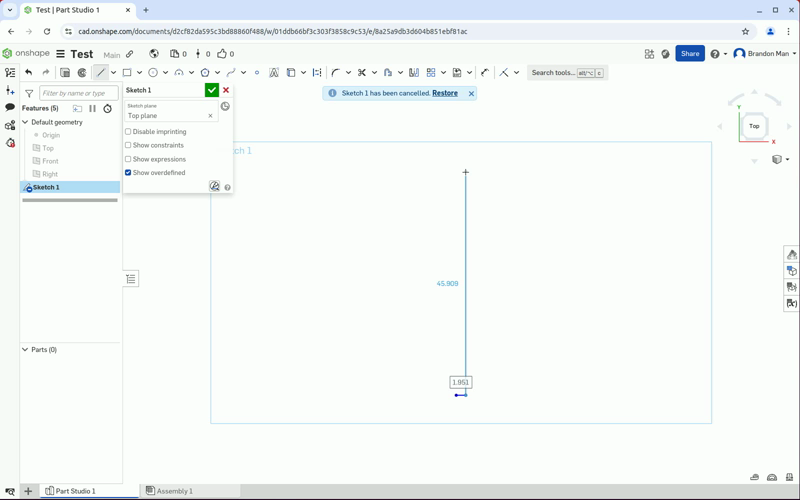
click(465, 171)
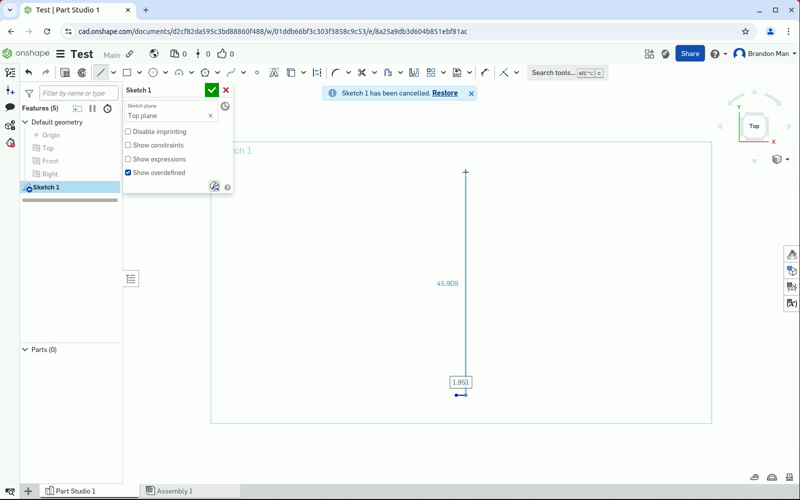
key_up(shift)
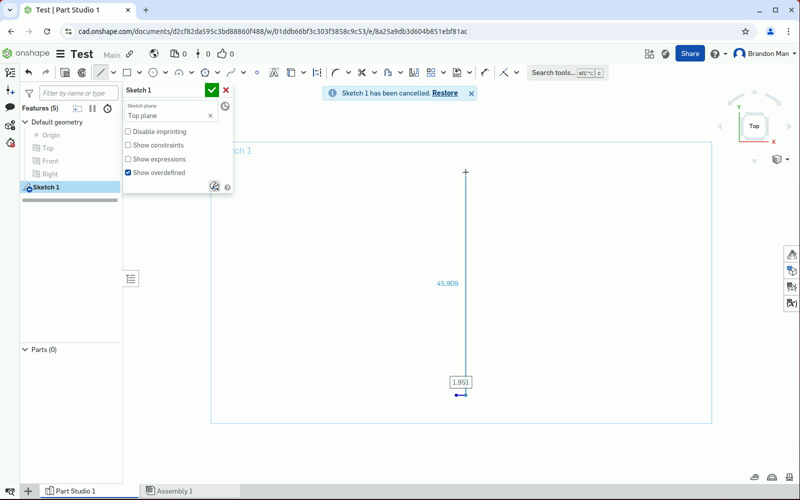
key_down(shift)
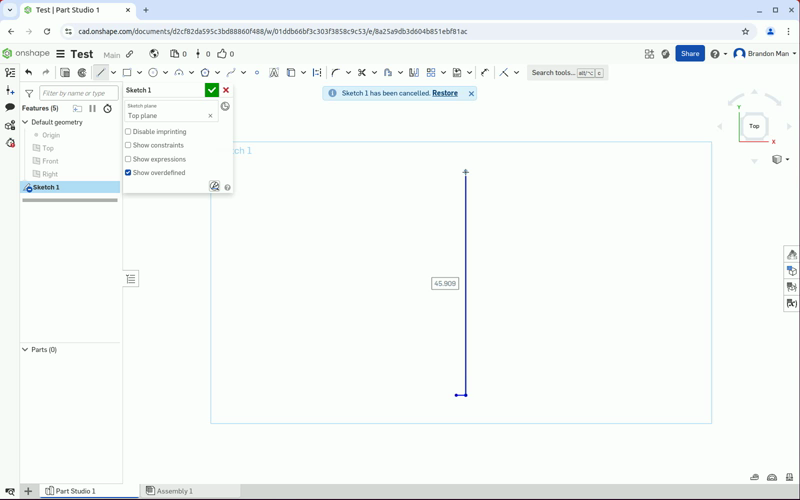
mouse_move(495, 171)
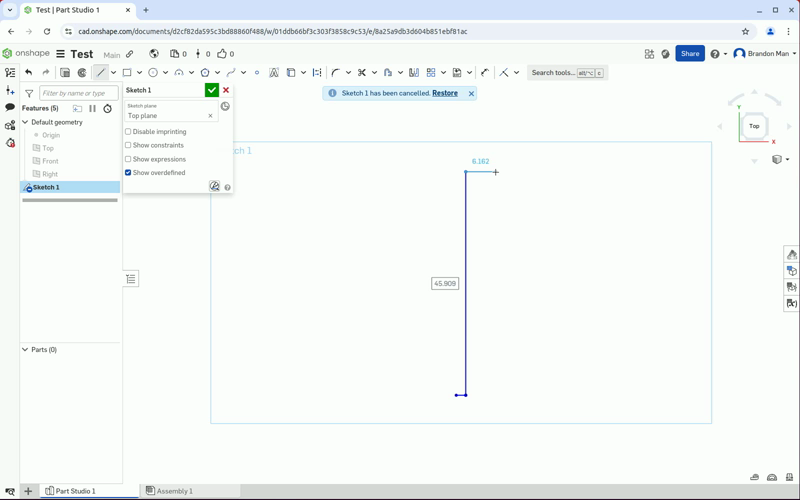
mouse_move(456, 171)
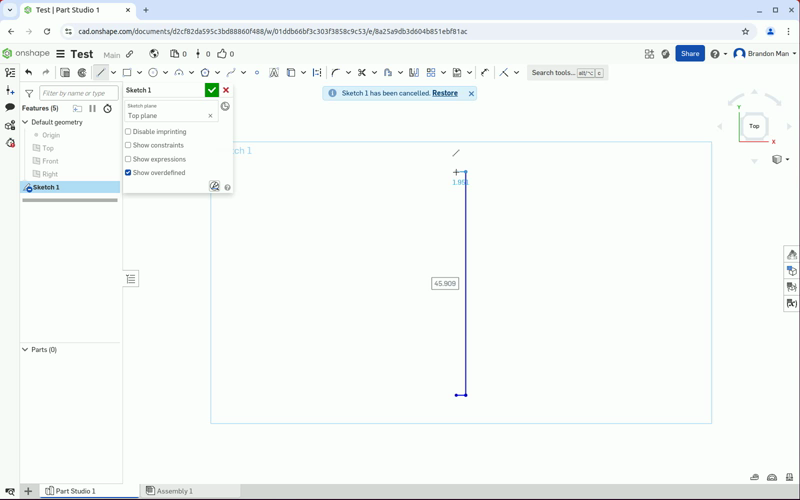
click(456, 171)
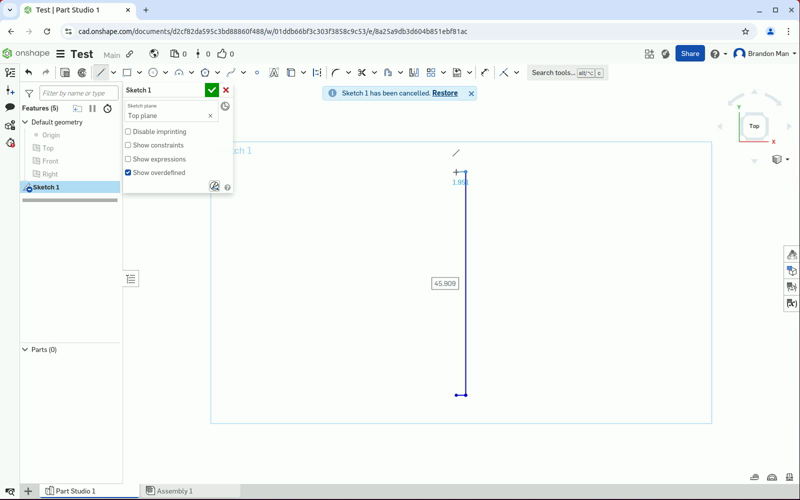
key_up(shift)
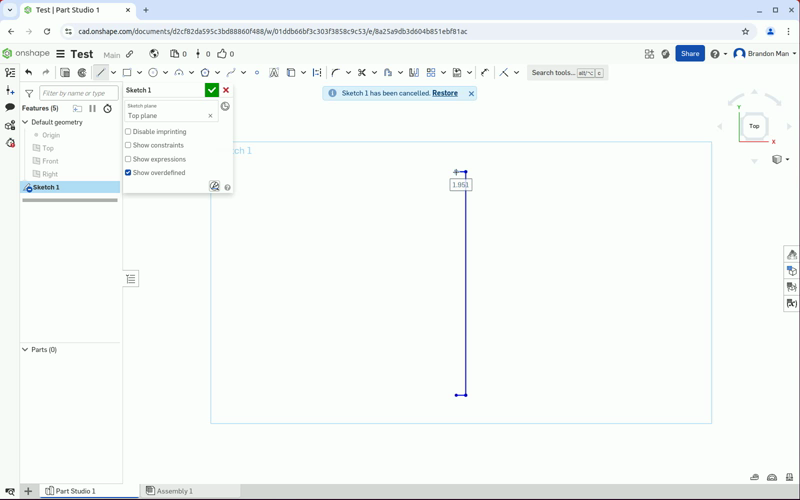
key_down(shift)
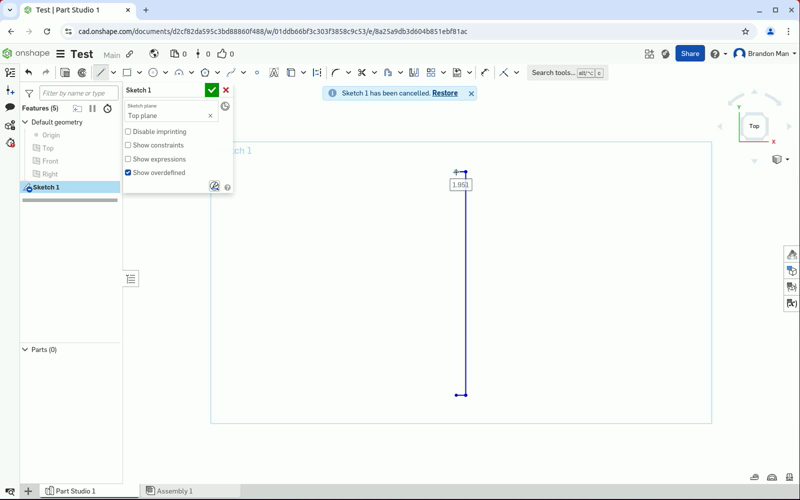
mouse_move(456, 395)
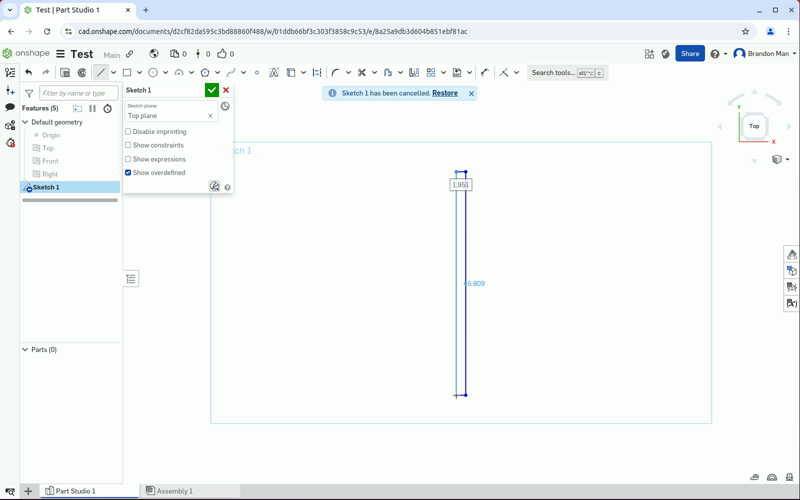
key_up(shift)
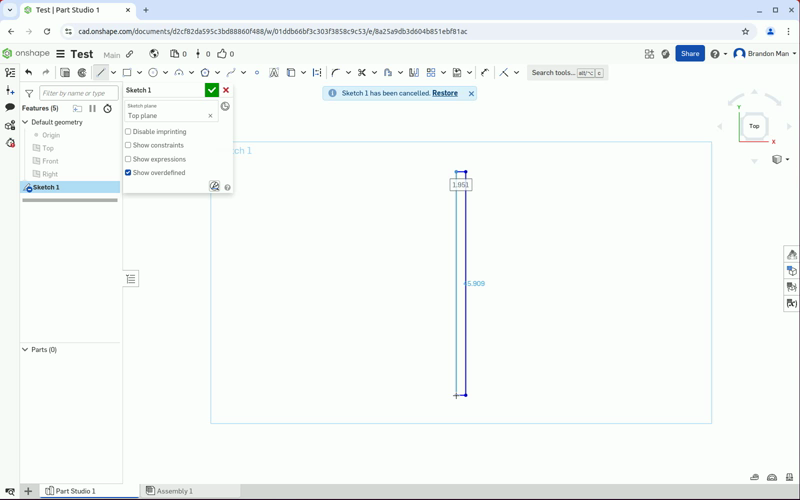
click(456, 395)
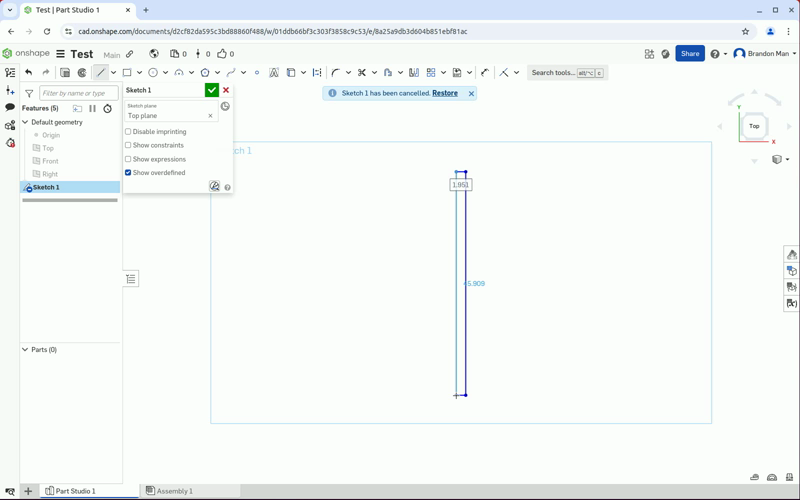
key(esc)
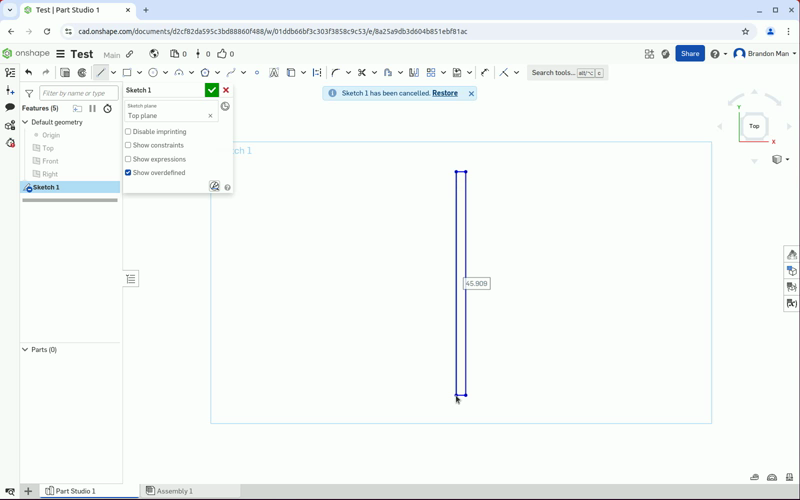
mouse_move(461, 224)
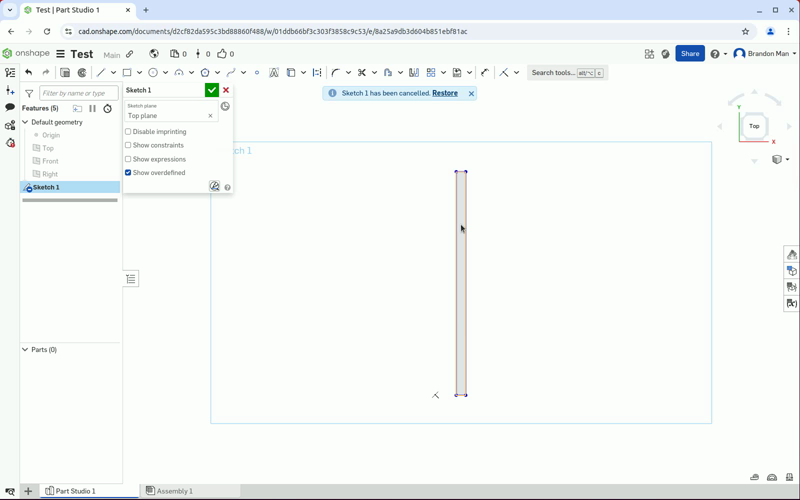
click(461, 224)
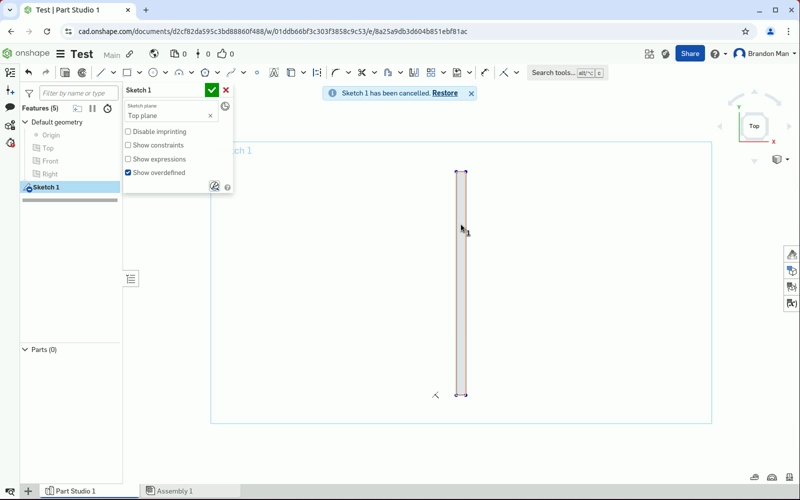
mouse_move(73, 352)
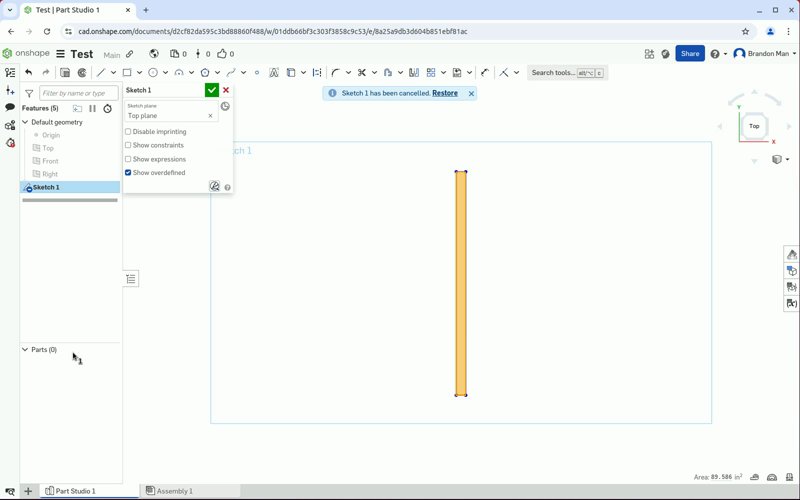
key(shift+y)
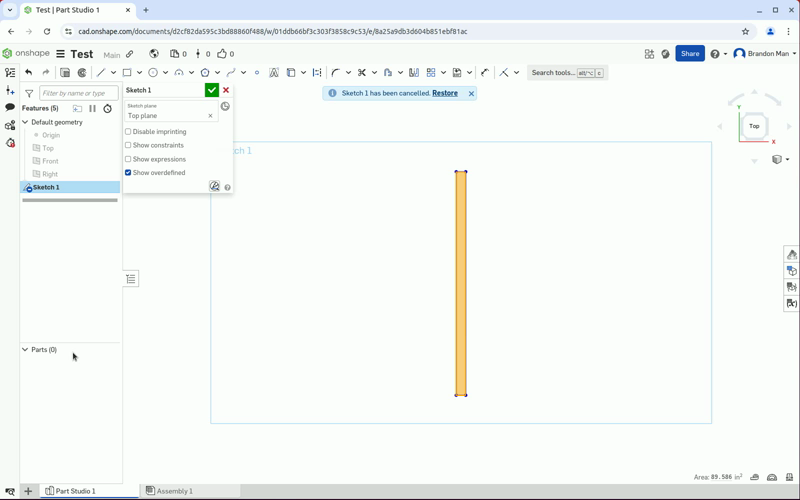
key(shift+e)
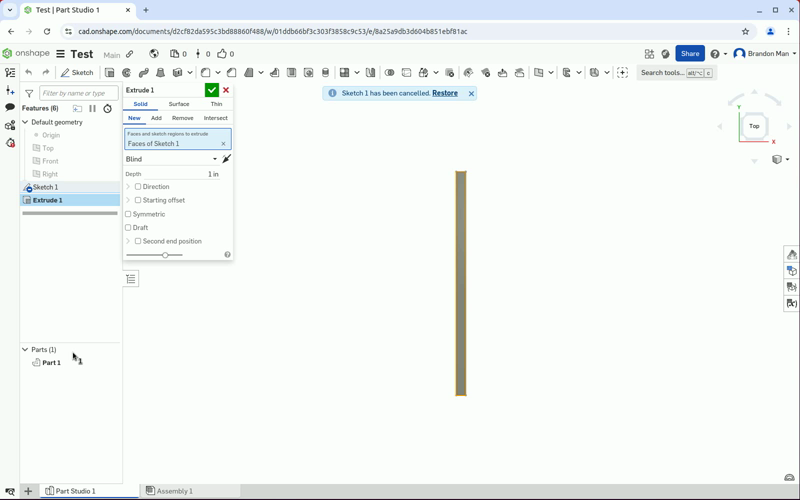
mouse_move(143, 106)
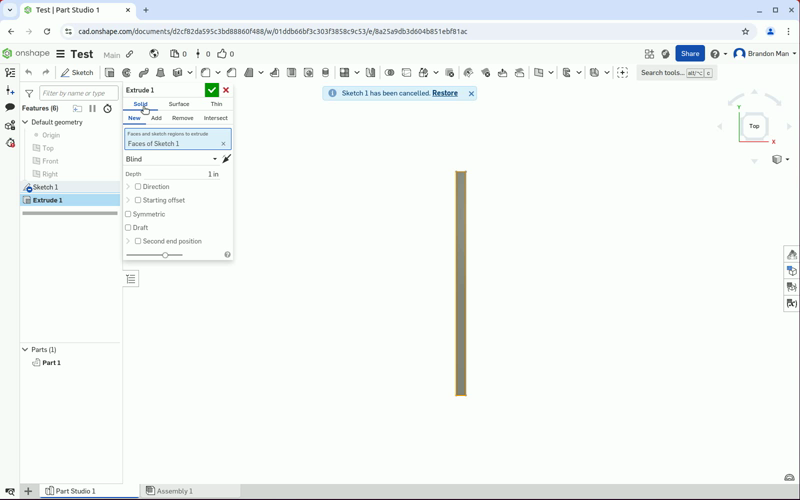
click(143, 106)
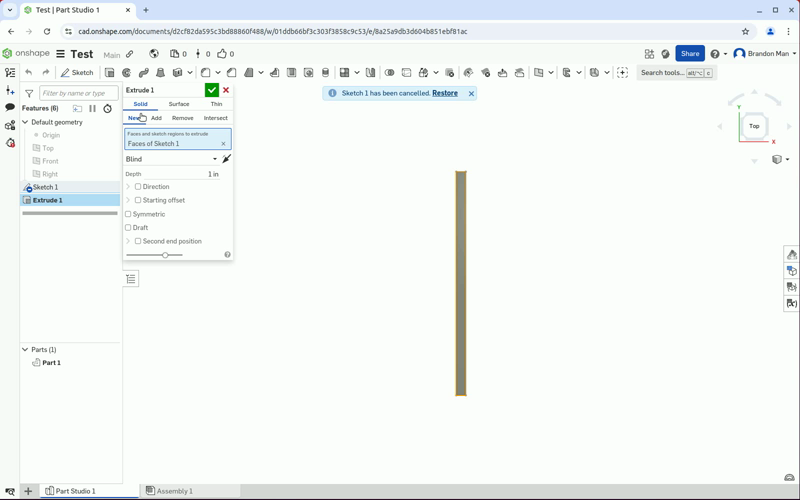
mouse_move(137, 120)
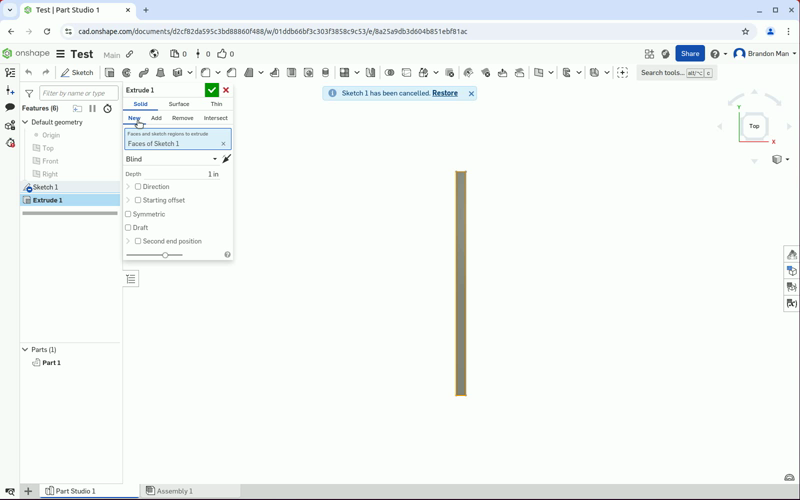
click(137, 120)
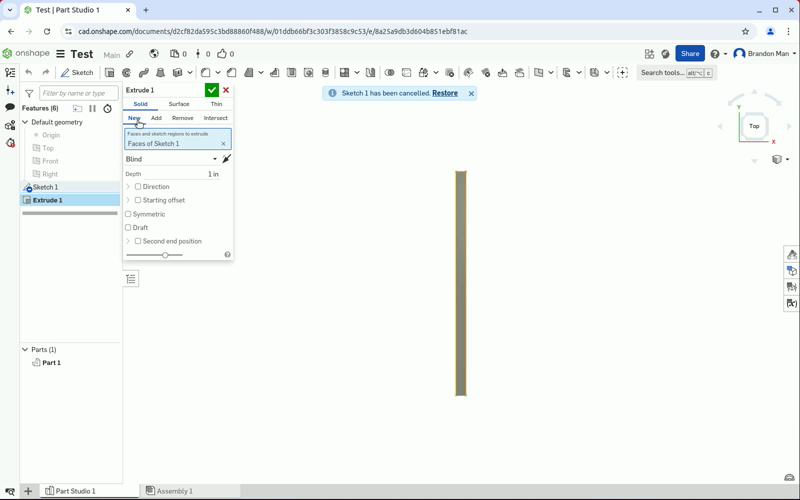
key(tab, 4)
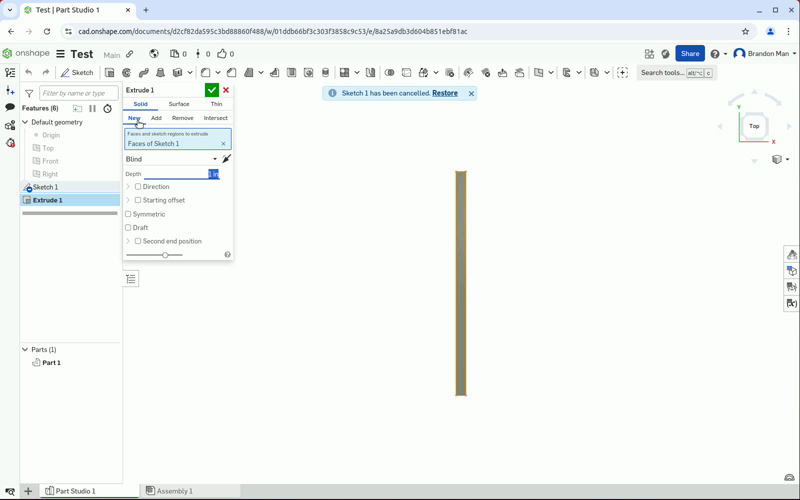
text(0.963)
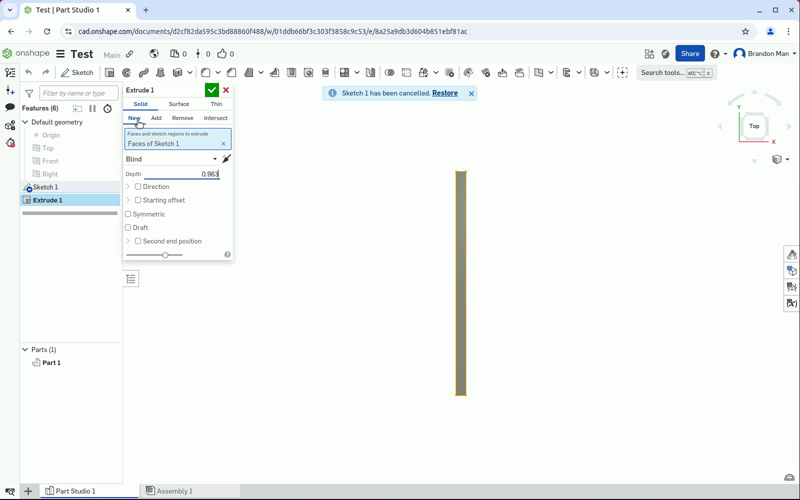
key(enter)
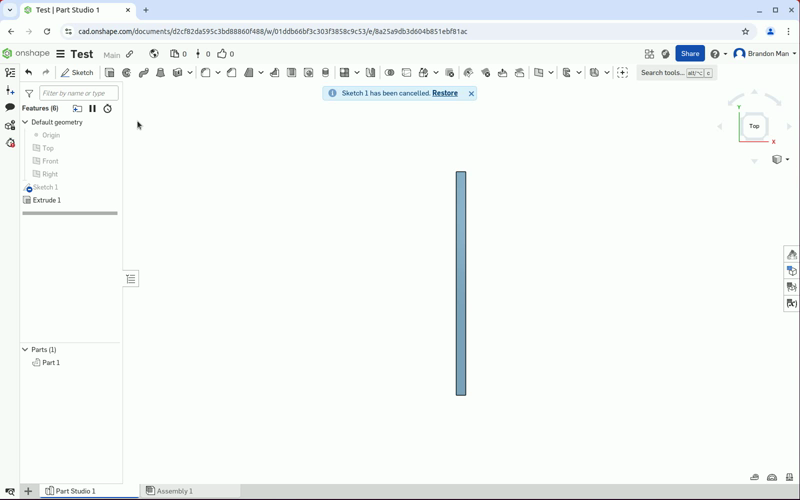
key(shift+h)
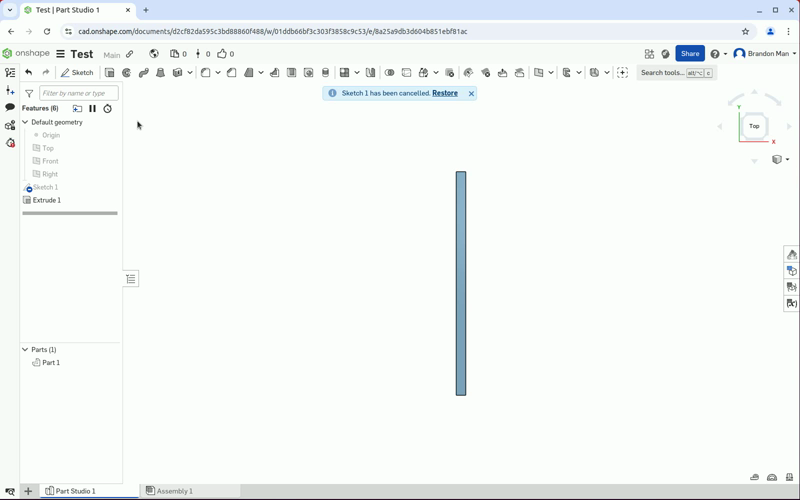
key(shift+h)
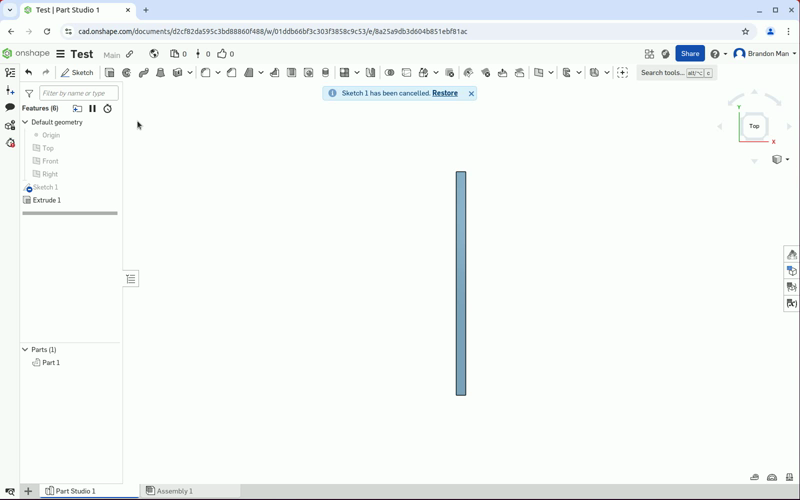
mouse_move(73, 189)
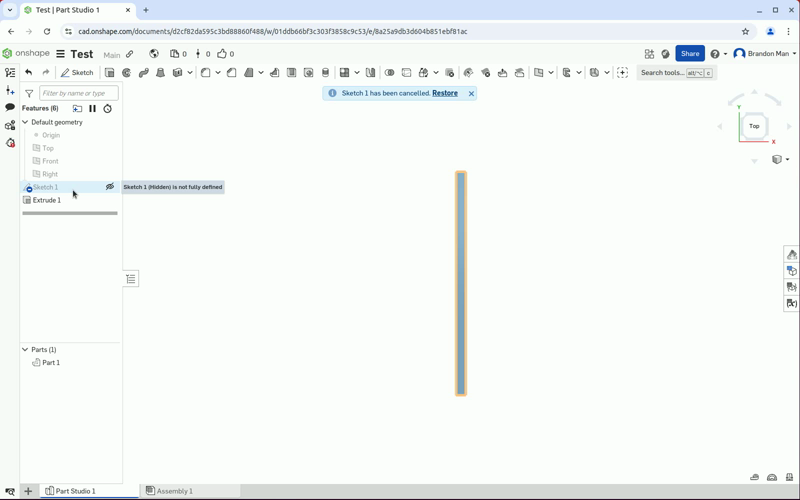
click(73, 189)
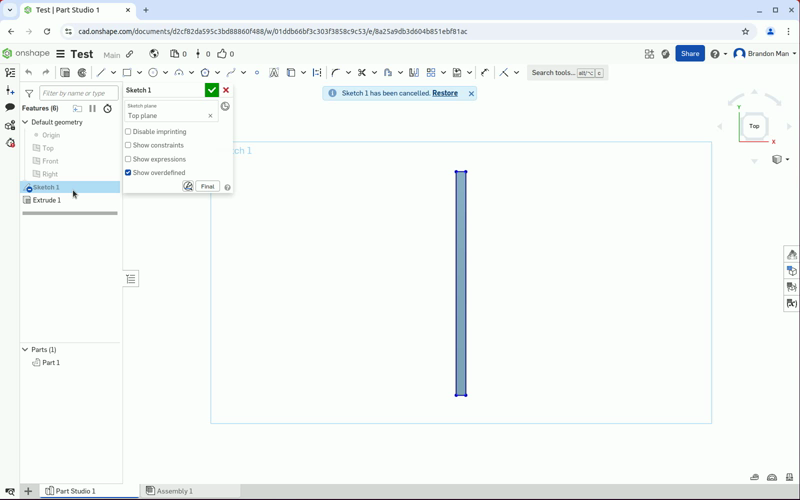
mouse_move(229, 92)
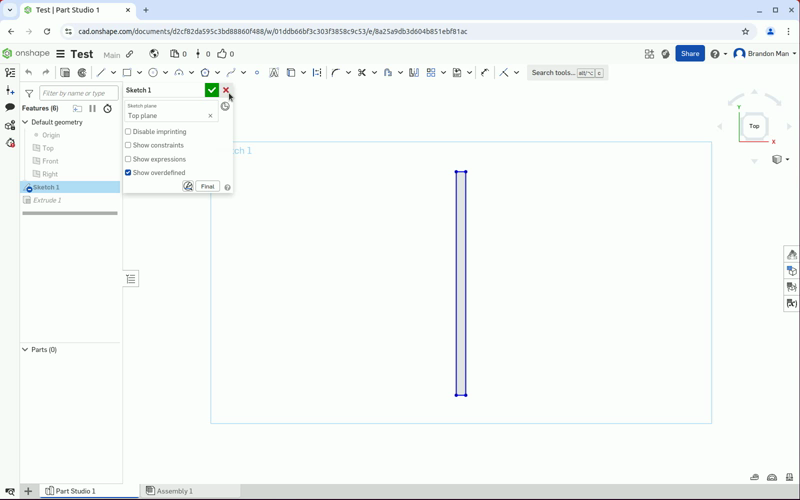
click(229, 92)
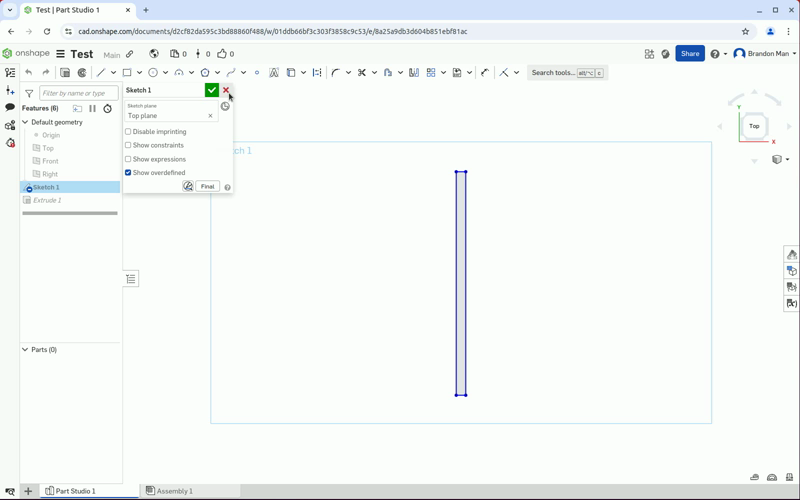
key(shift+s)
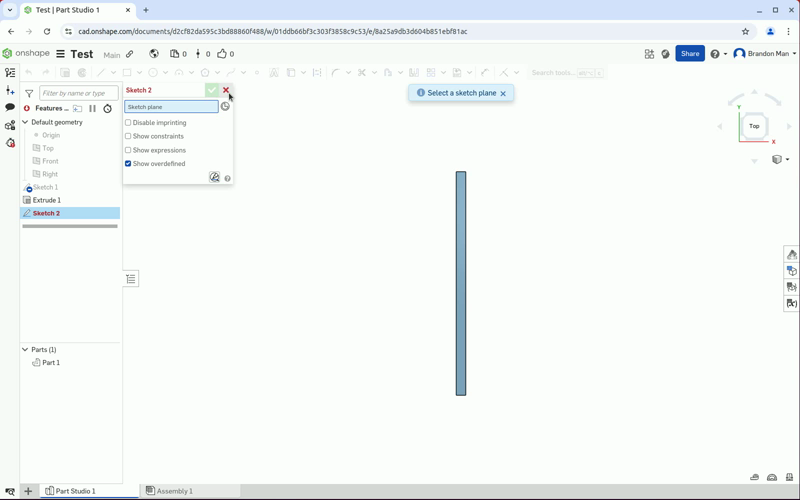
mouse_move(73, 150)
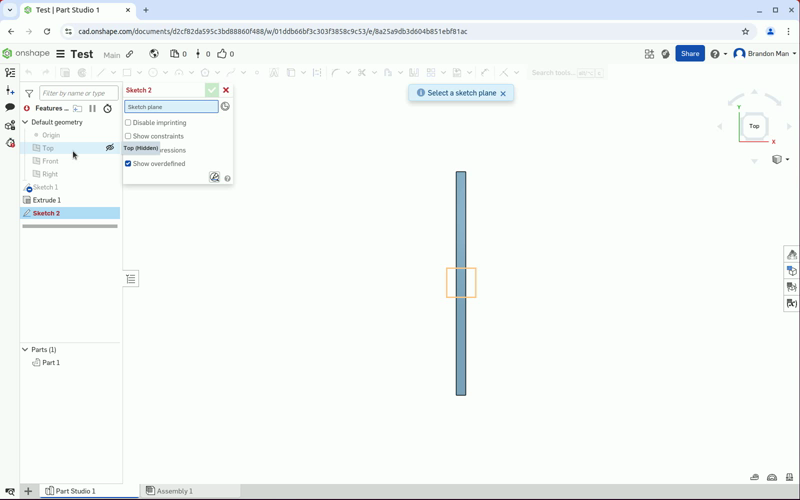
click(73, 150)
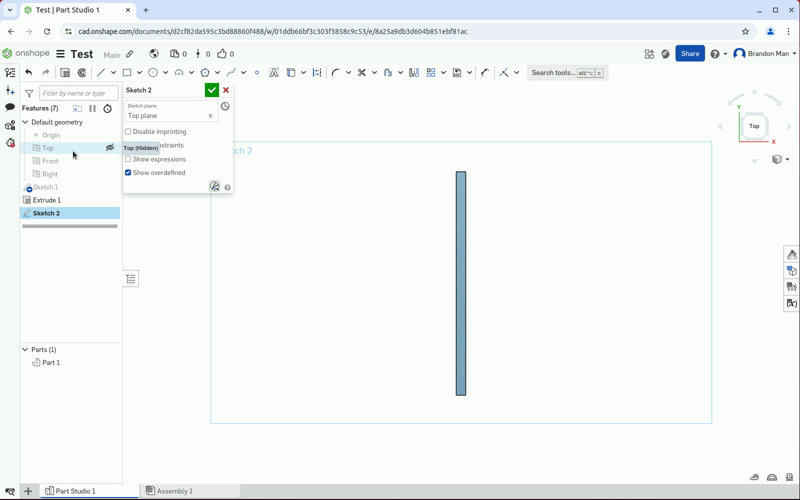
mouse_move(73, 352)
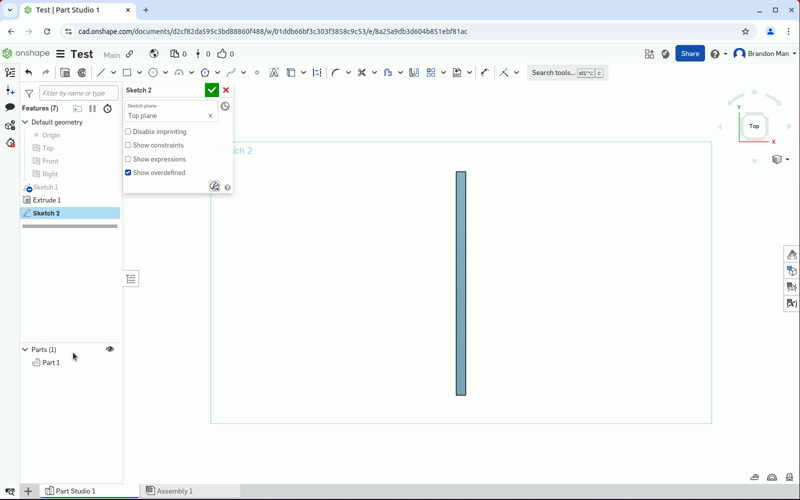
key(y)
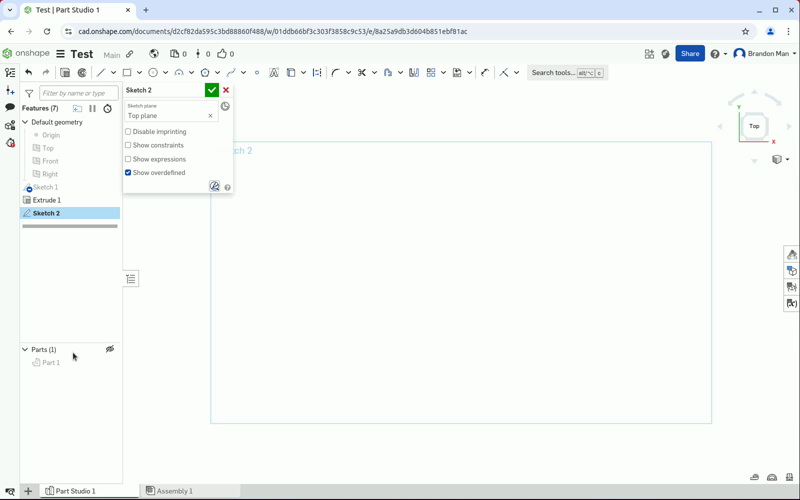
key(l)
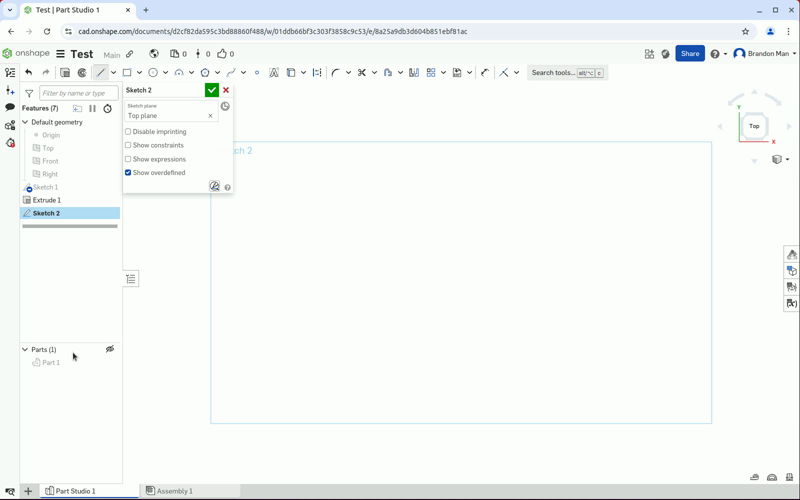
key_down(shift)
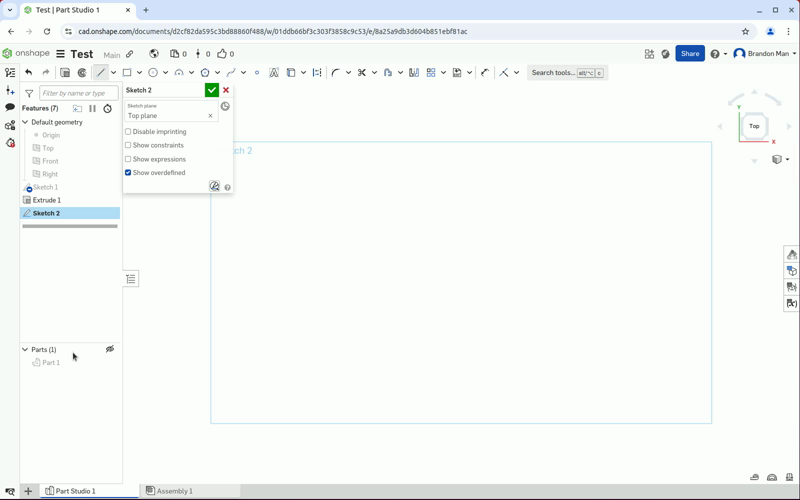
mouse_move(429, 339)
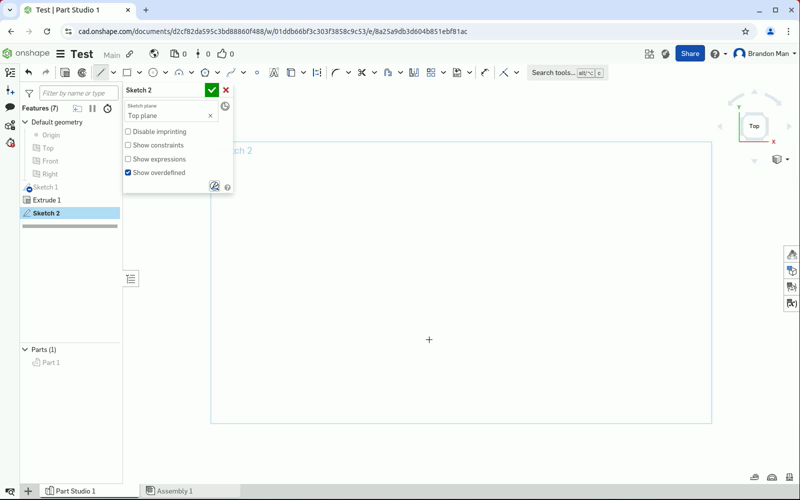
click(429, 339)
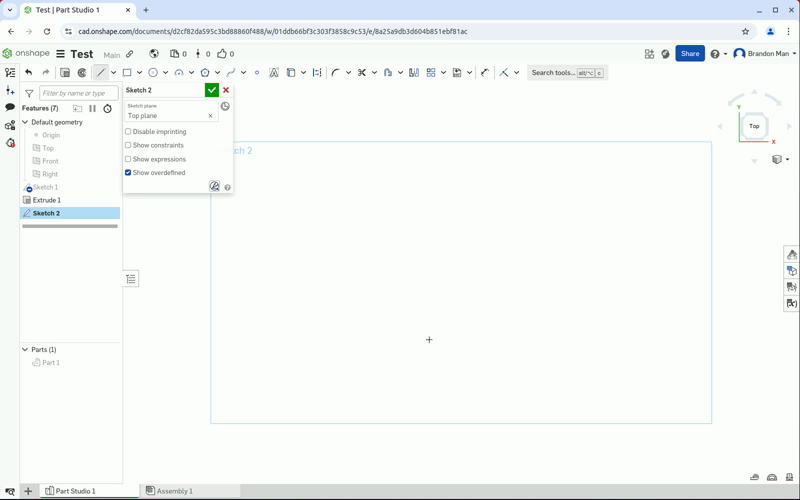
key_up(shift)
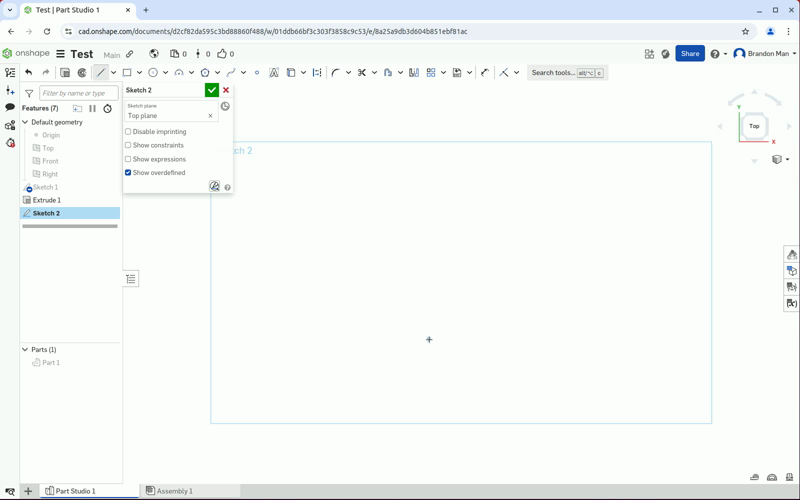
key_down(shift)
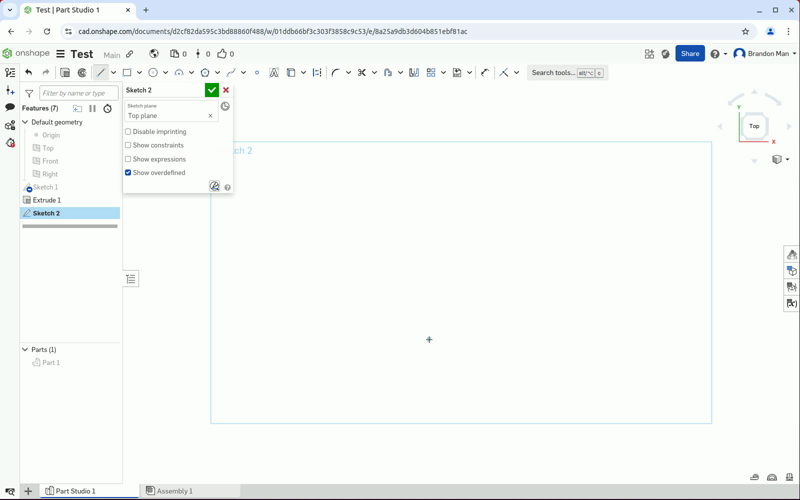
mouse_move(459, 339)
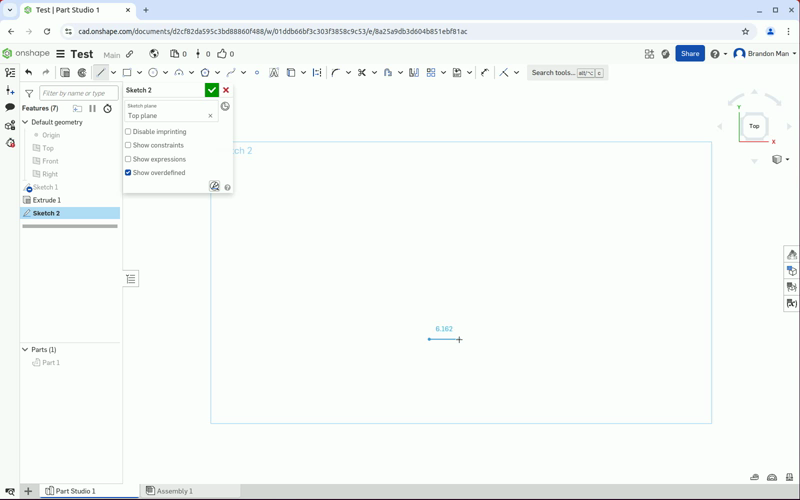
mouse_move(438, 339)
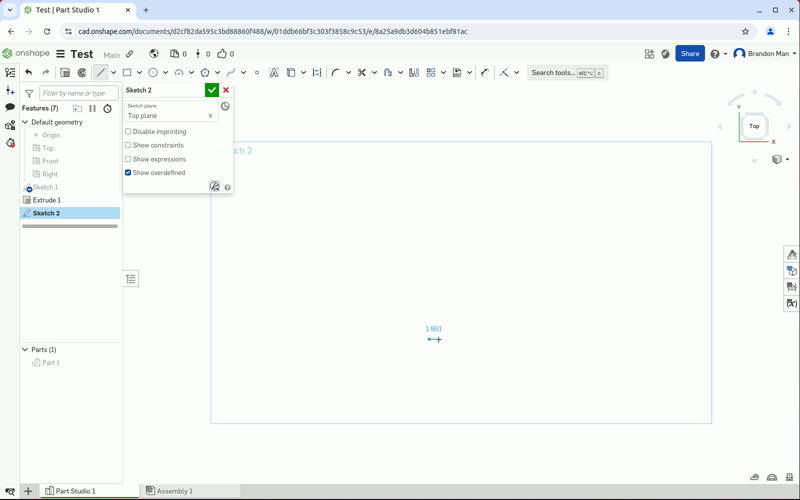
click(438, 339)
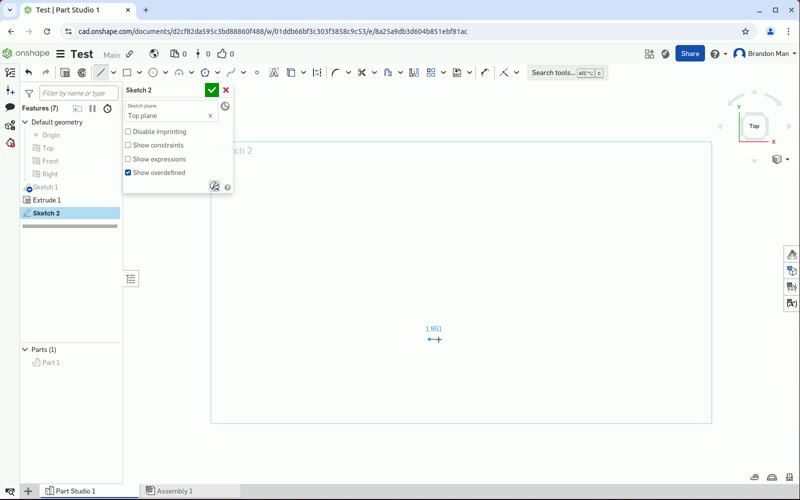
key_up(shift)
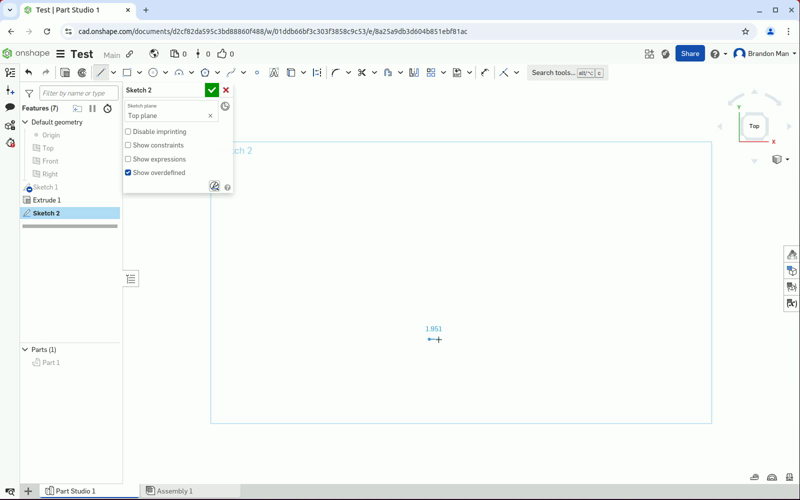
key_down(shift)
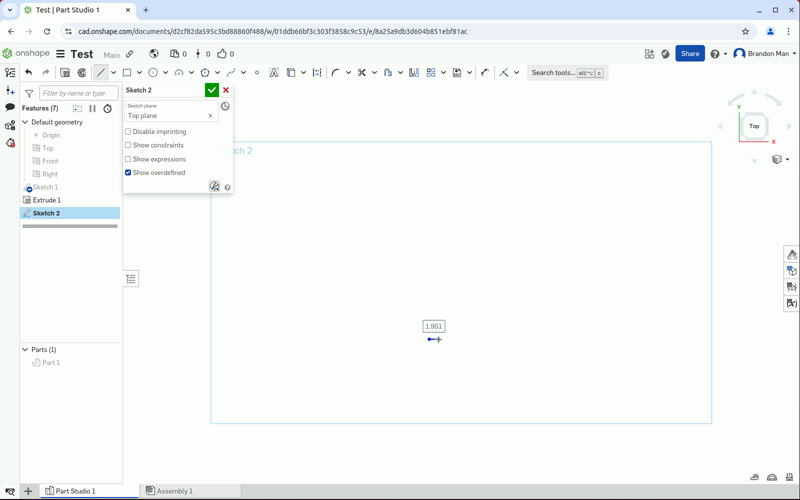
mouse_move(438, 226)
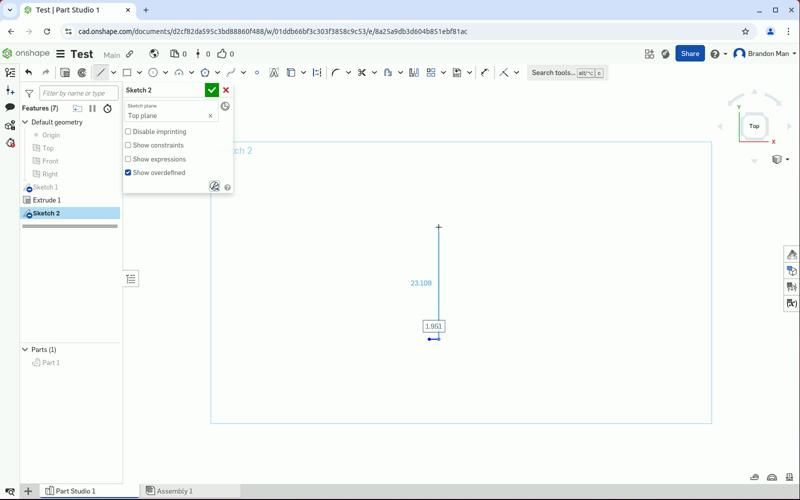
click(438, 226)
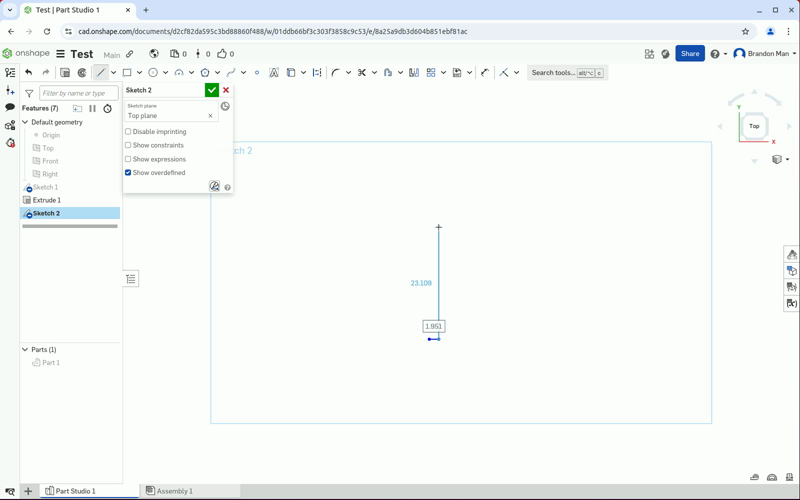
key_up(shift)
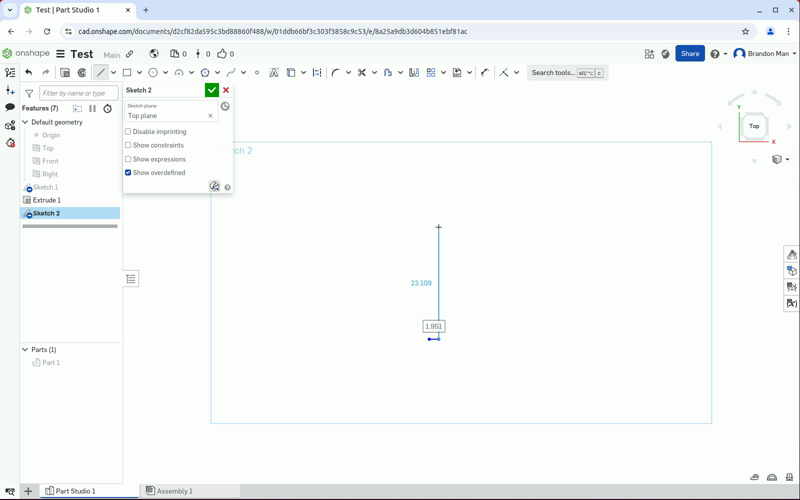
key_down(shift)
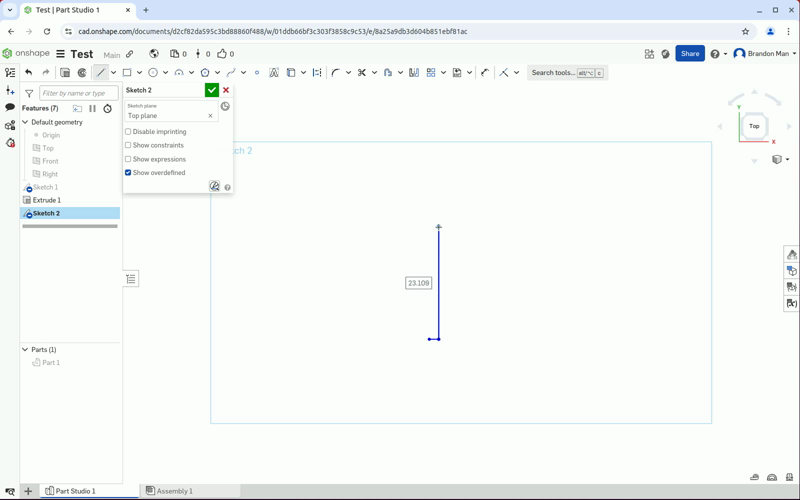
mouse_move(468, 226)
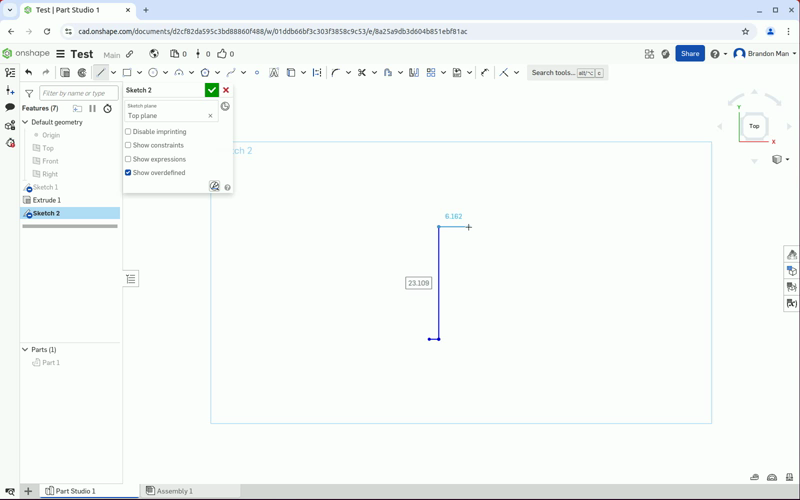
mouse_move(429, 226)
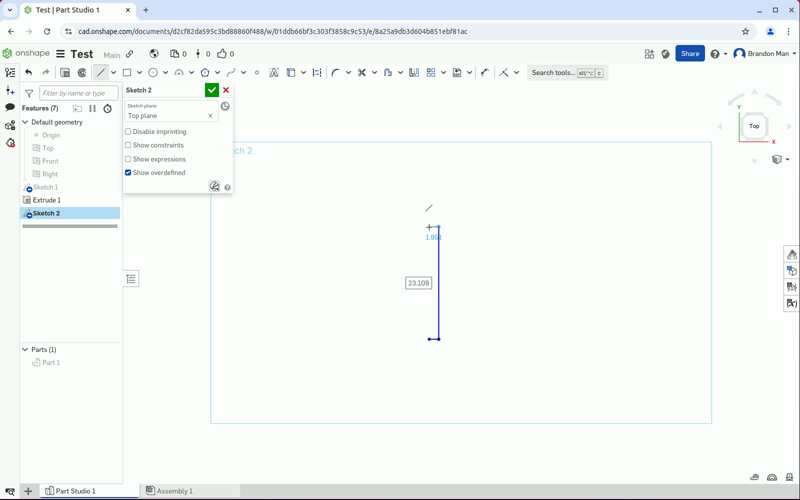
click(429, 226)
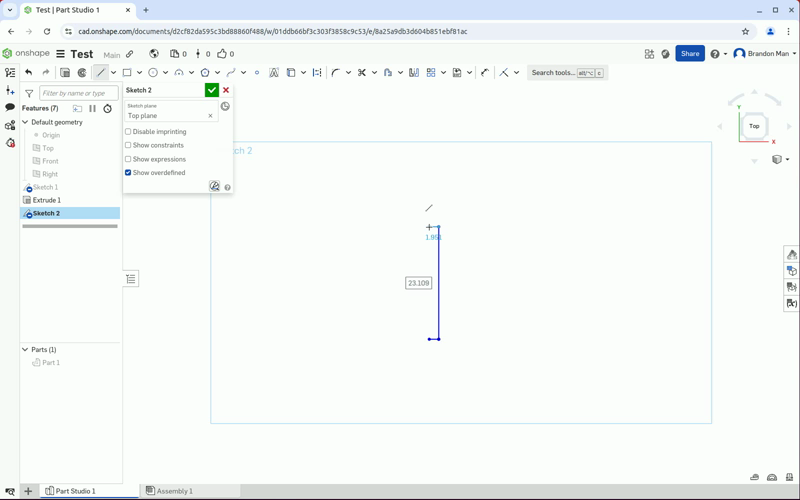
key_up(shift)
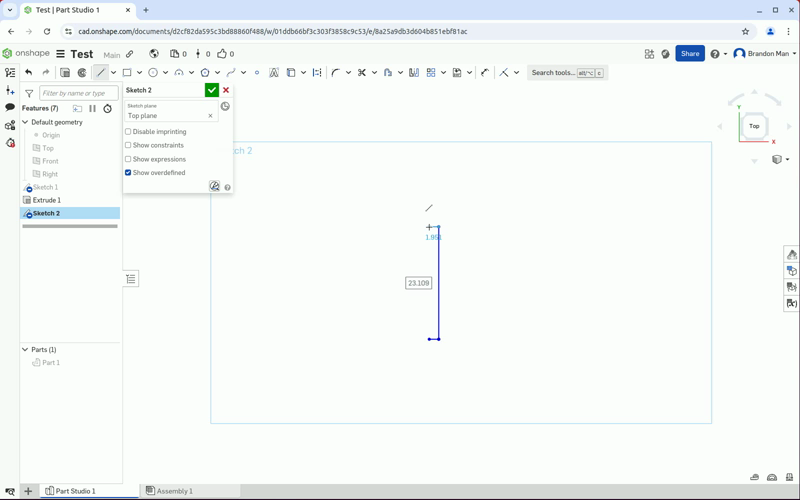
key_down(shift)
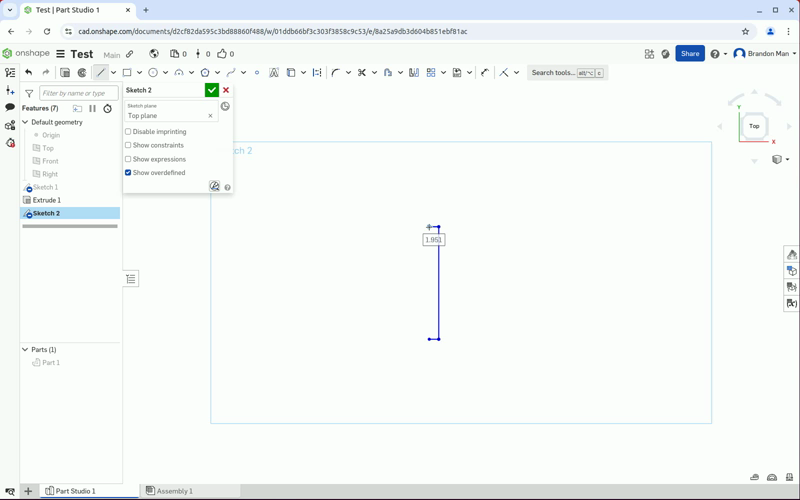
mouse_move(429, 339)
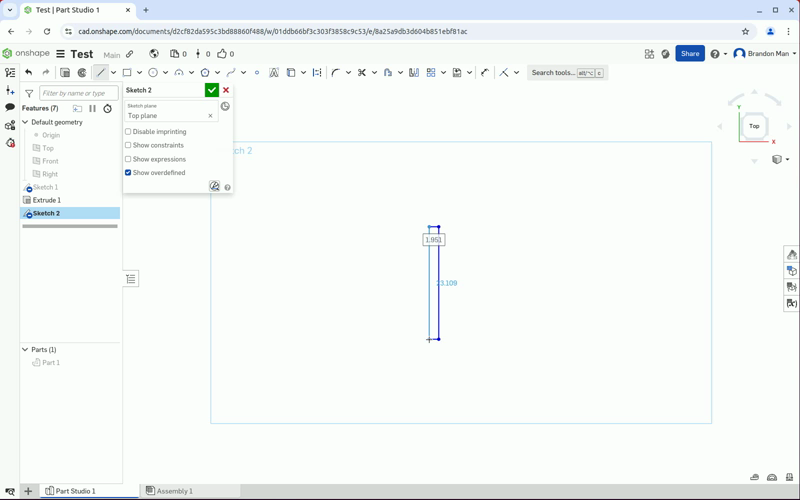
key_up(shift)
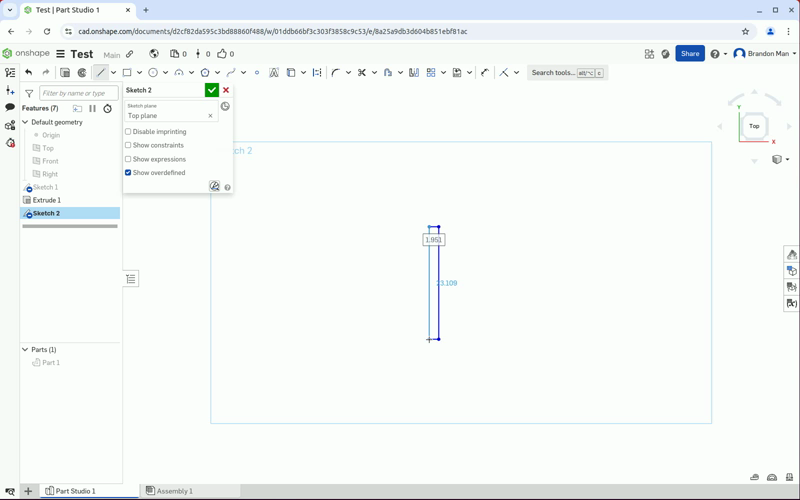
click(429, 339)
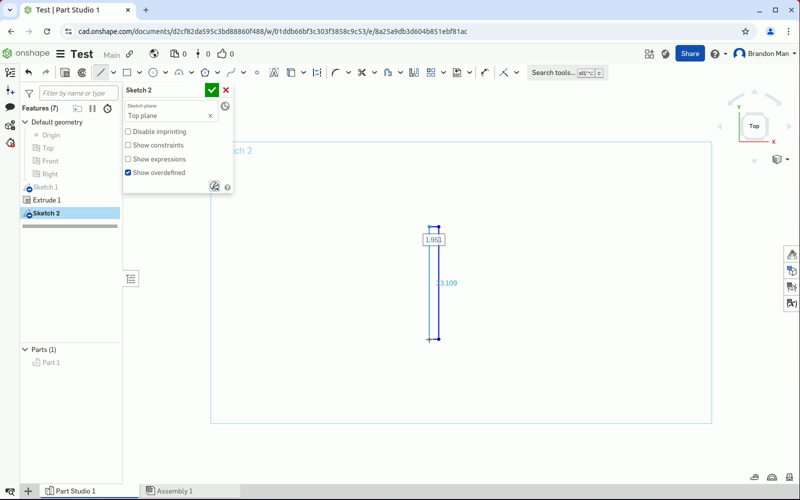
key(esc)
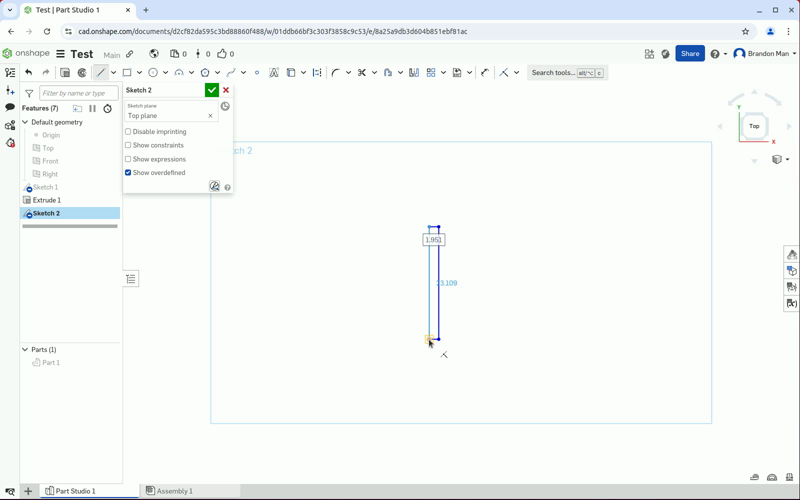
mouse_move(430, 290)
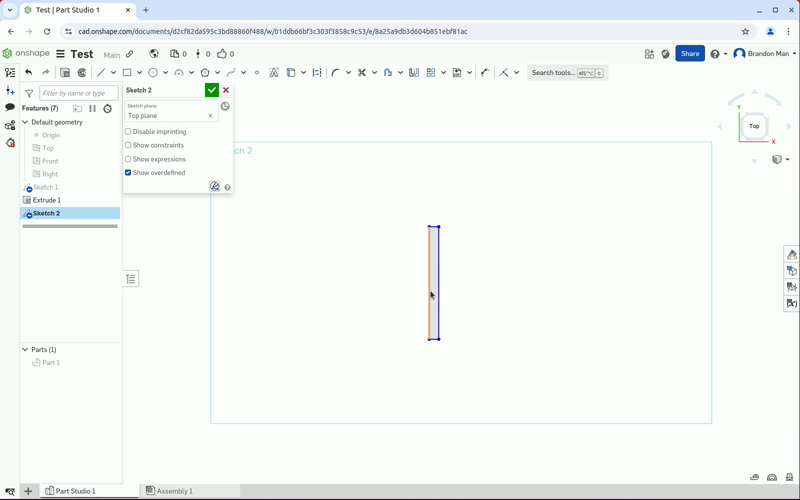
scroll(6)
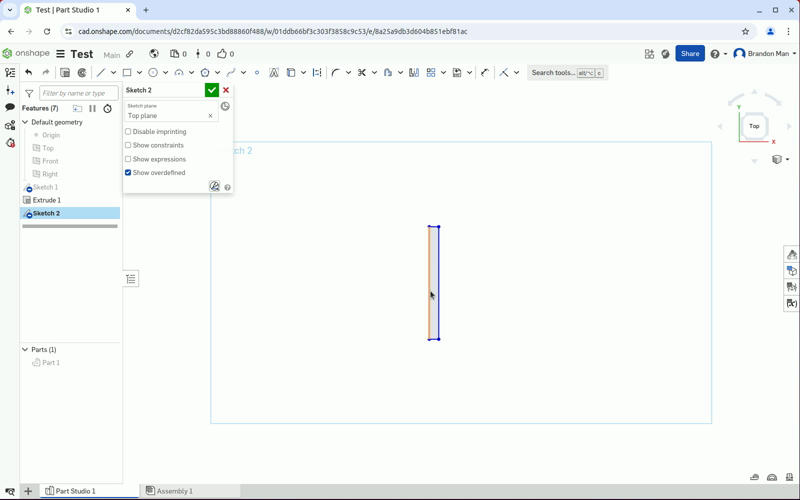
scroll(6)
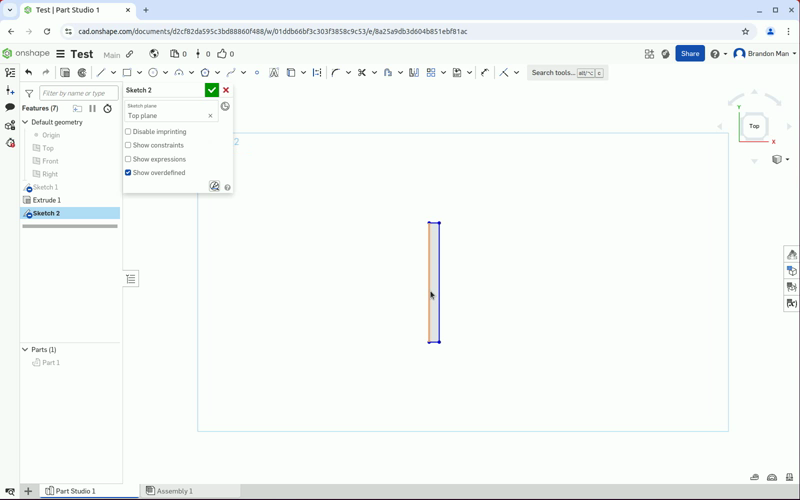
scroll(6)
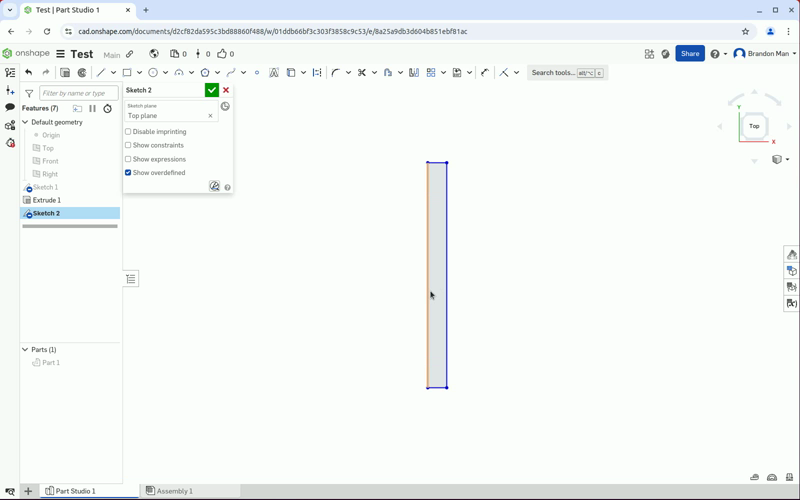
scroll(6)
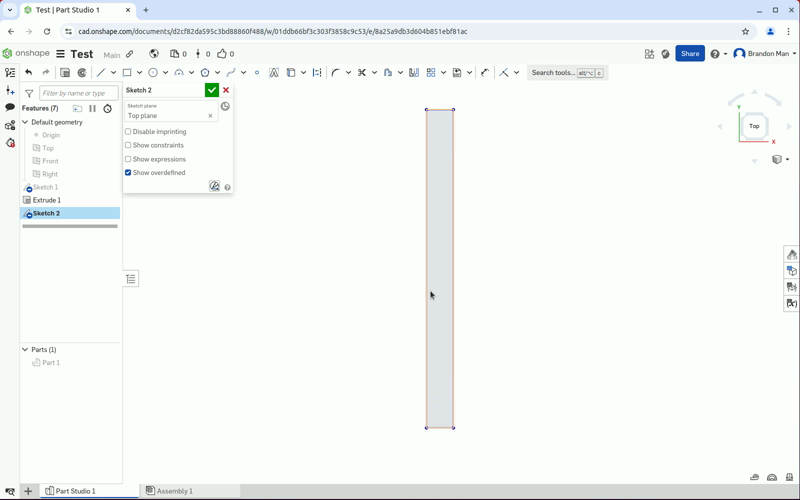
scroll(6)
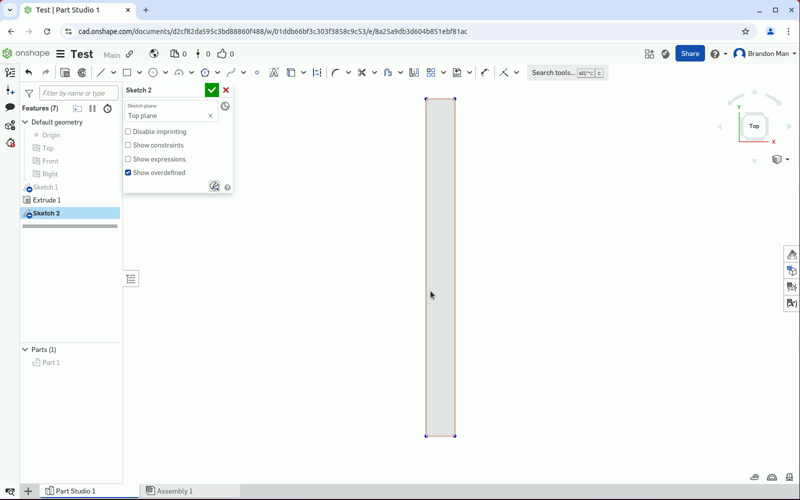
scroll(6)
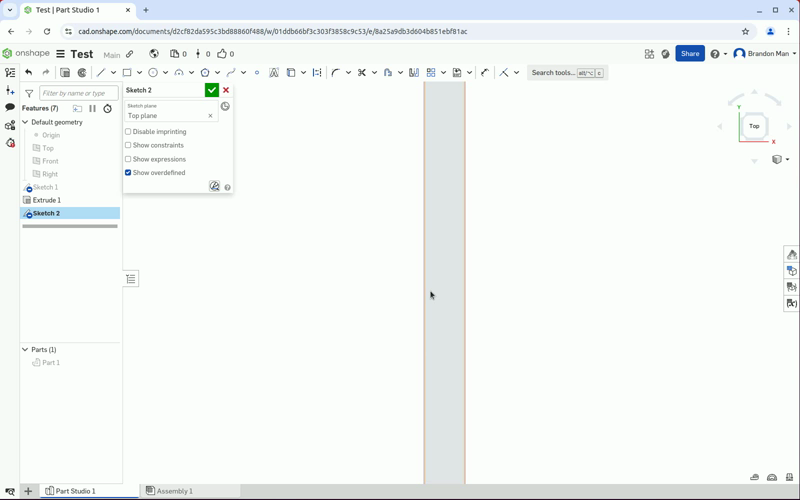
scroll(6)
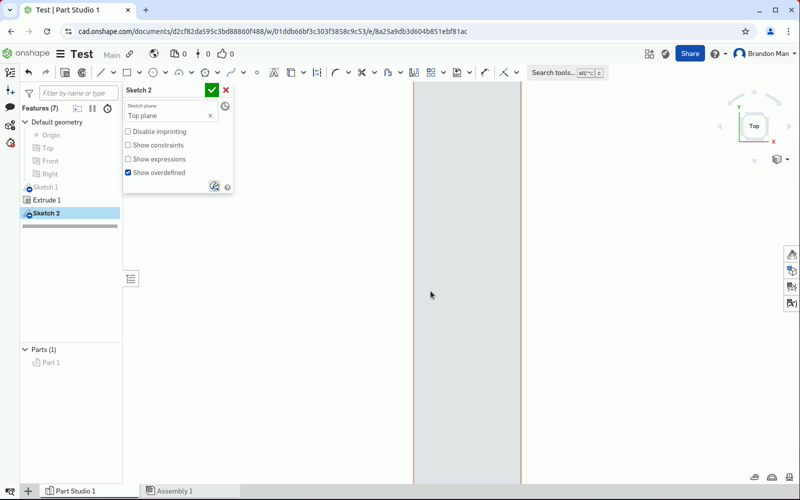
click(430, 290)
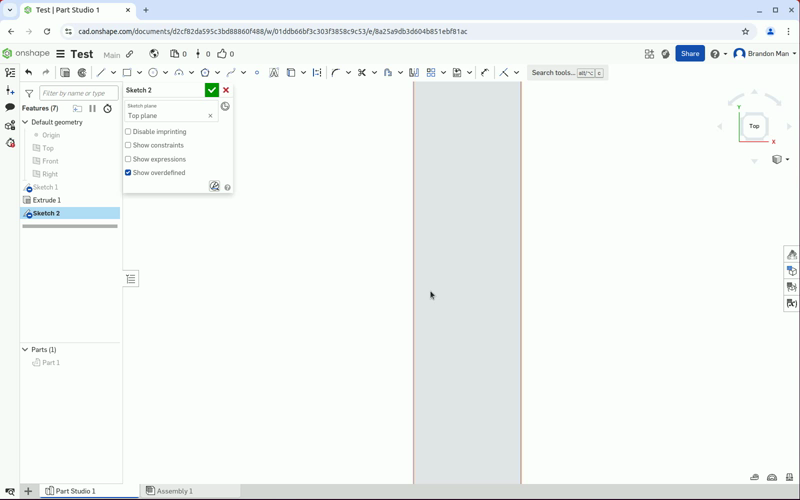
scroll(-6)
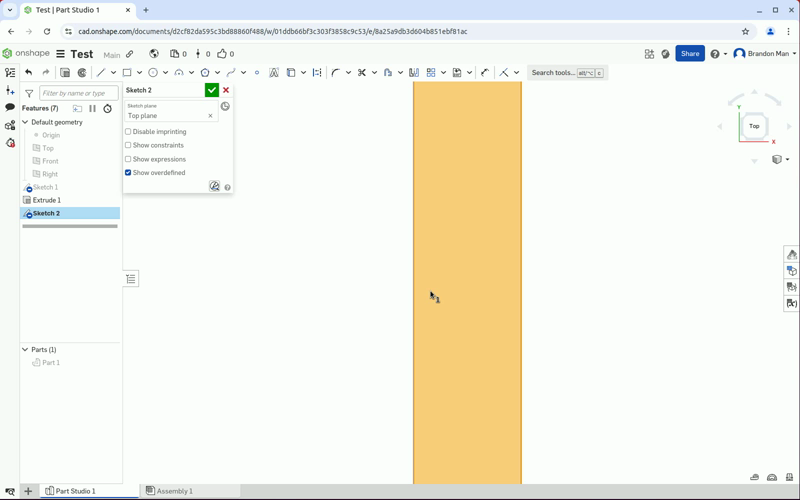
scroll(-6)
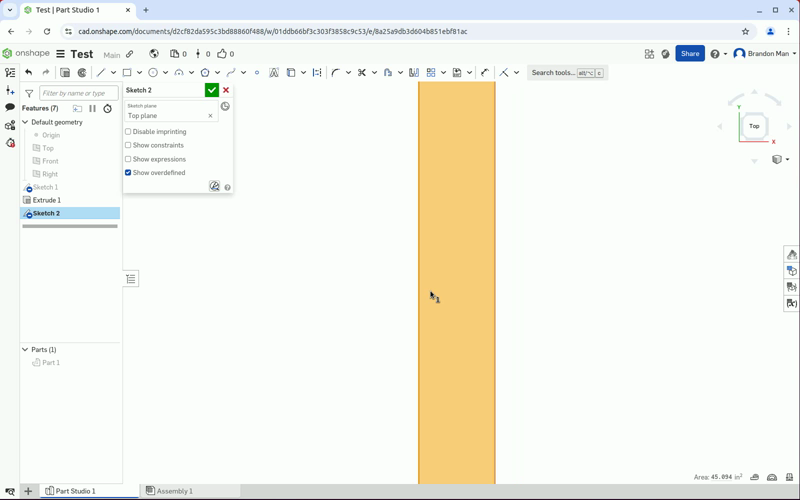
scroll(-6)
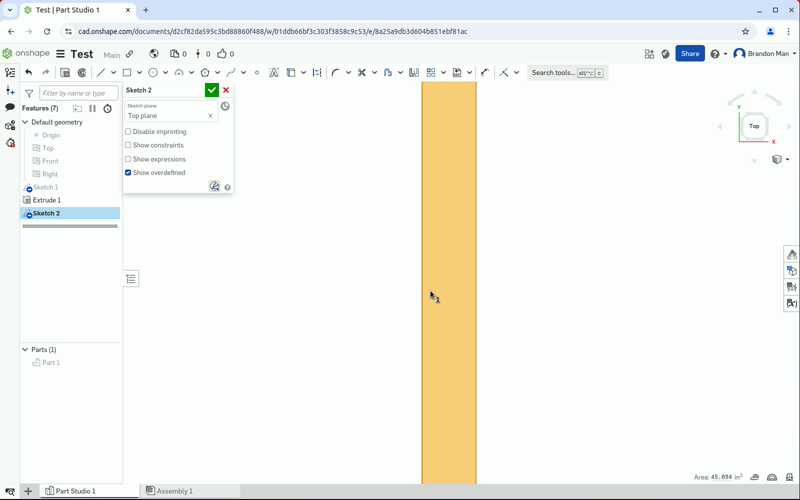
scroll(-6)
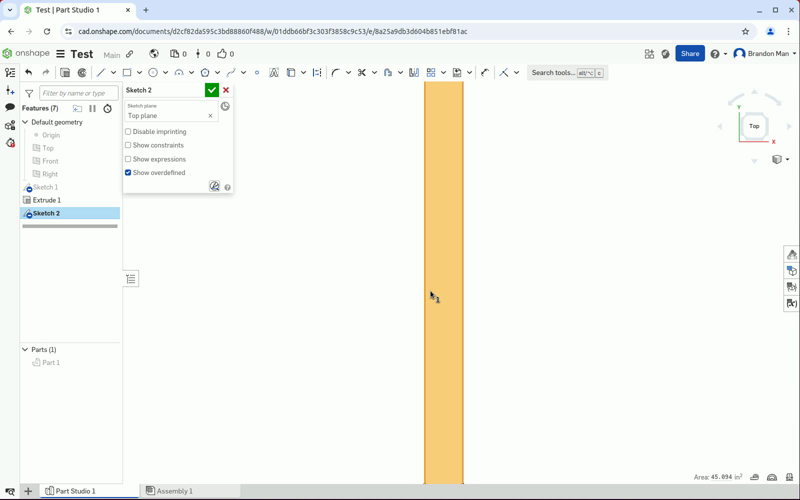
scroll(-6)
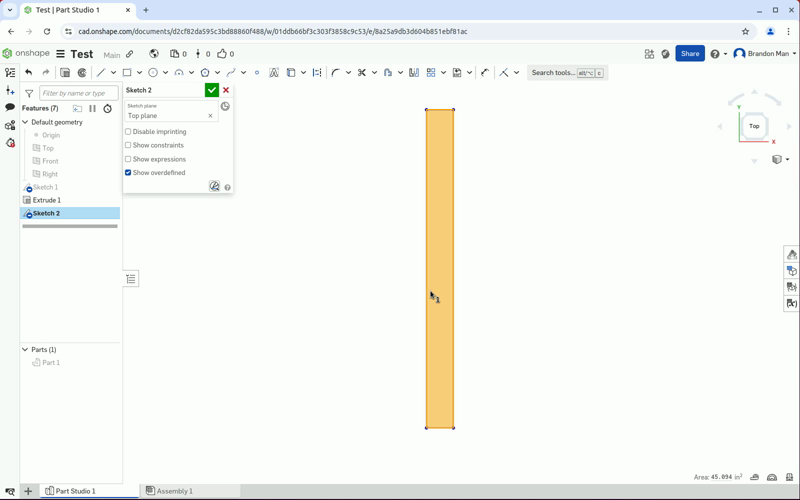
scroll(-6)
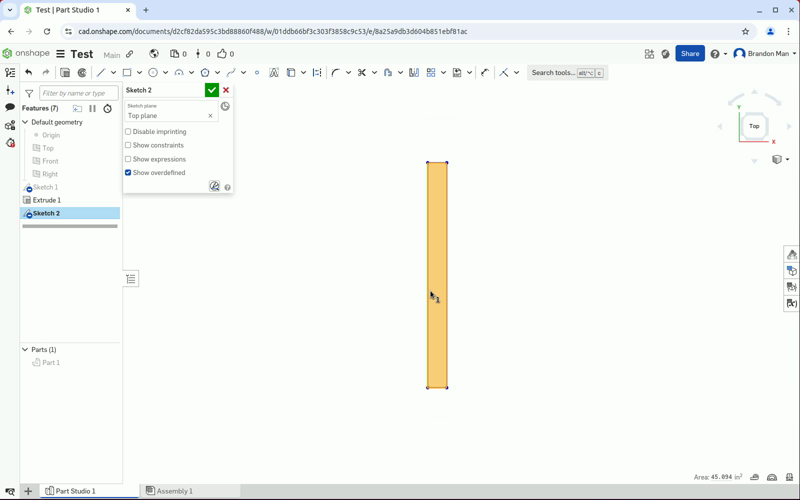
scroll(-6)
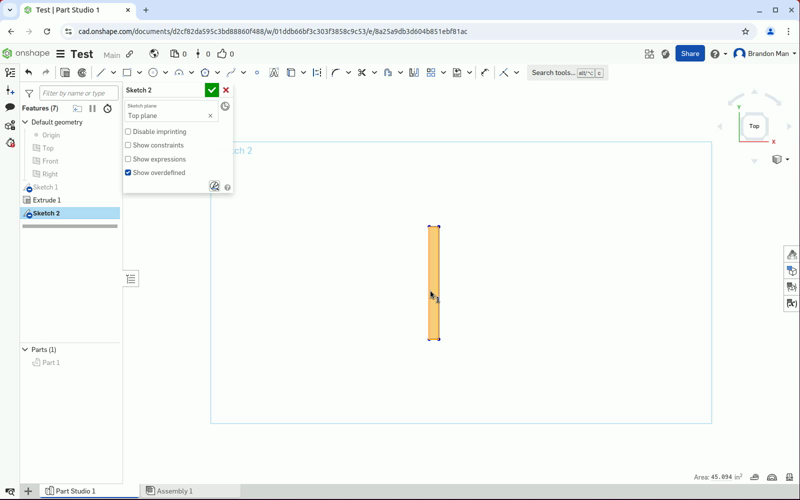
mouse_move(73, 352)
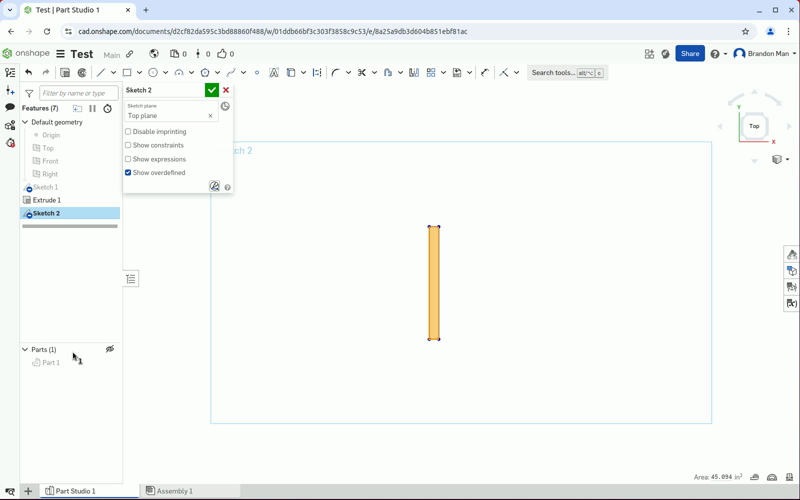
key(shift+y)
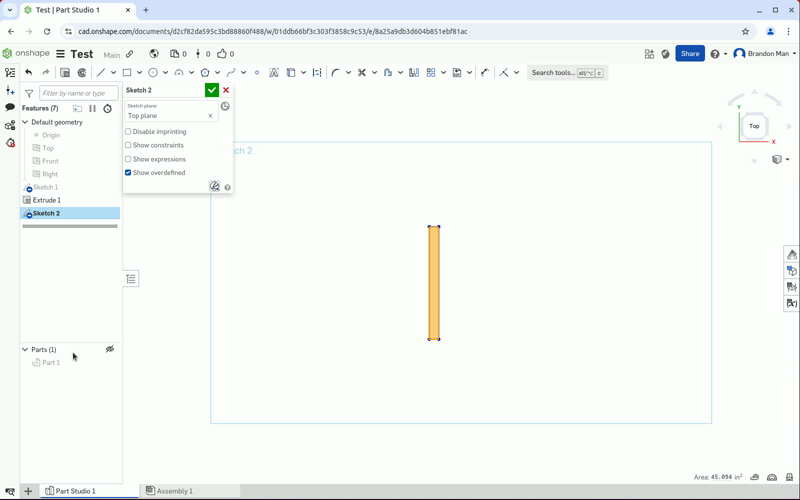
key(shift+e)
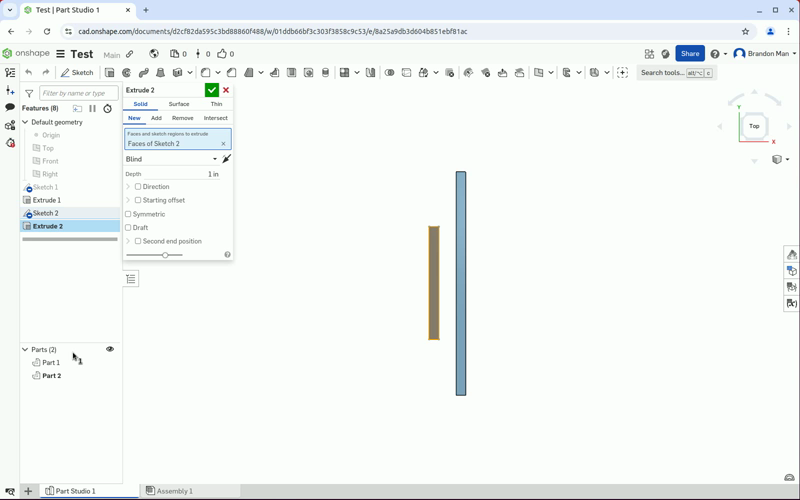
mouse_move(143, 106)
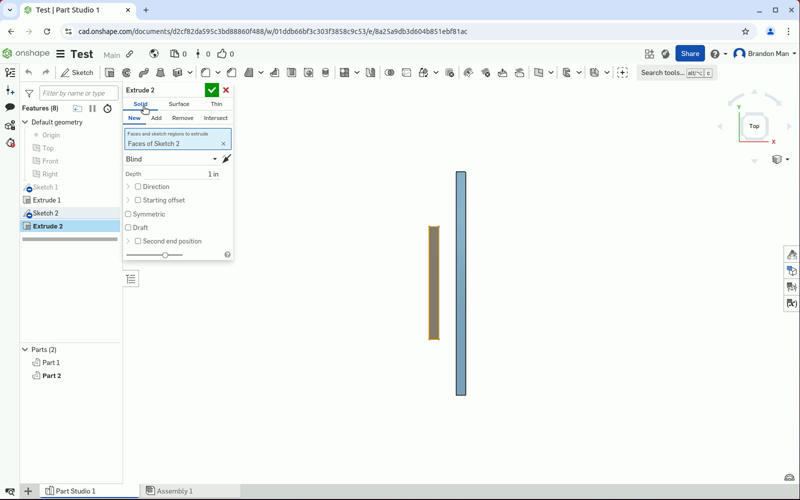
click(143, 106)
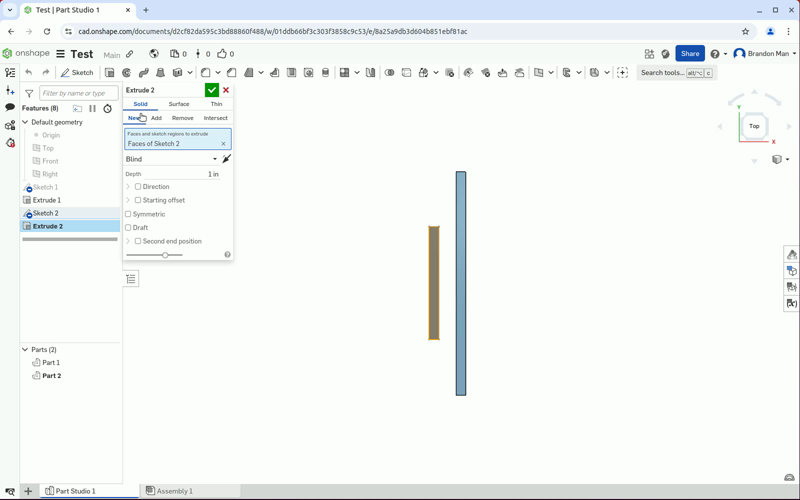
mouse_move(137, 120)
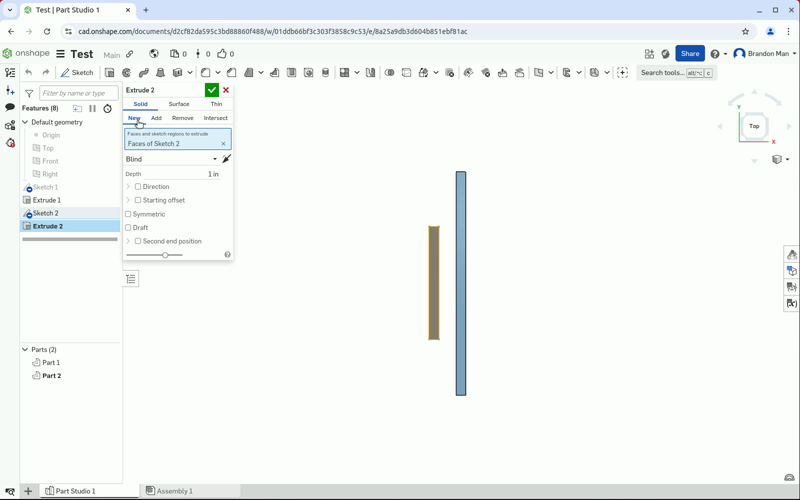
click(137, 120)
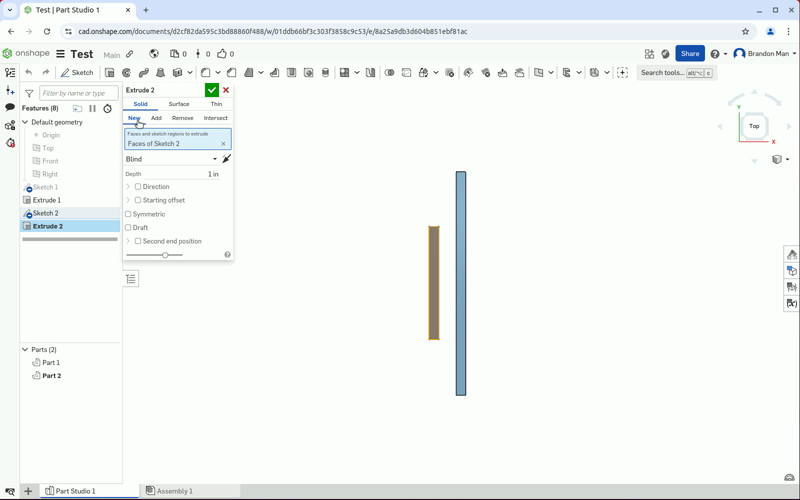
key(tab, 4)
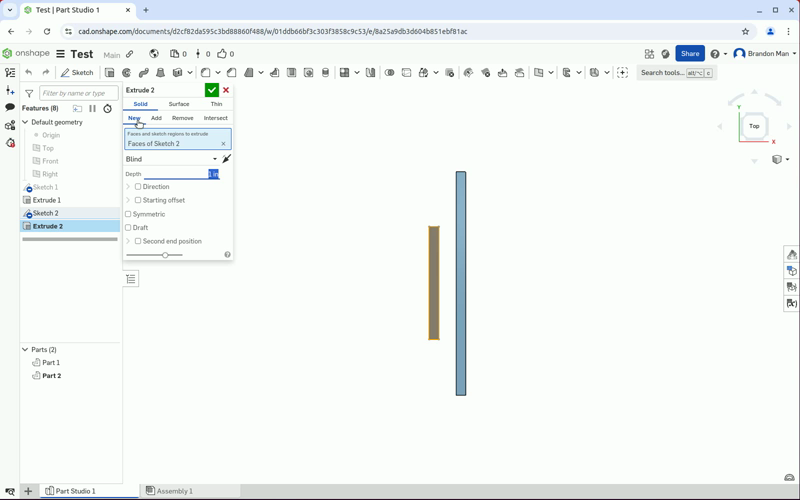
text(0.963)
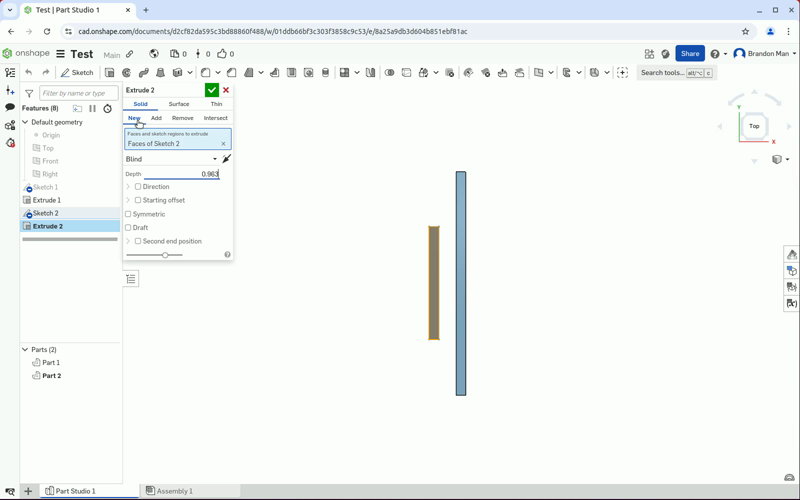
key(enter)
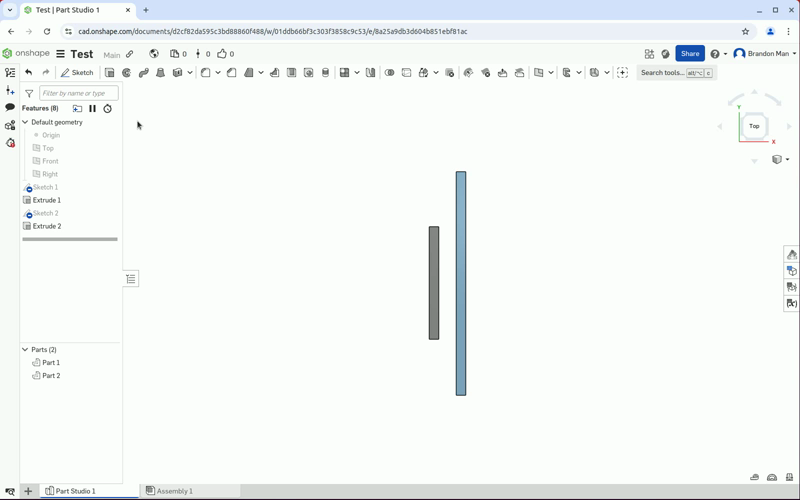
key(shift+h)
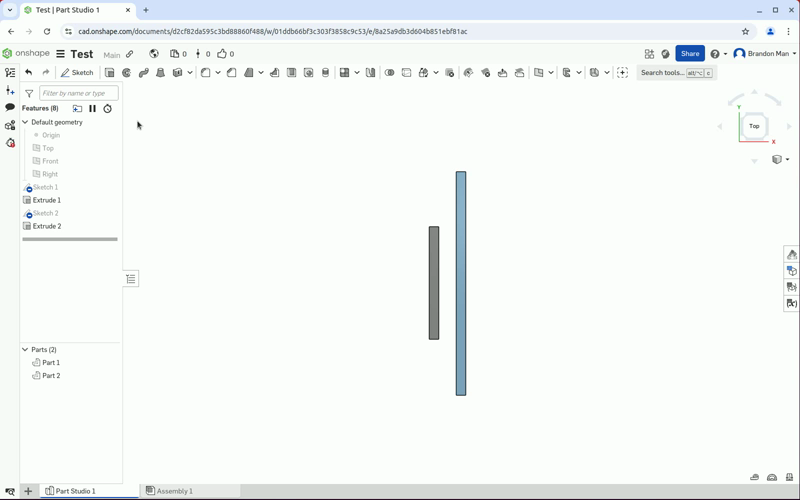
key(shift+h)
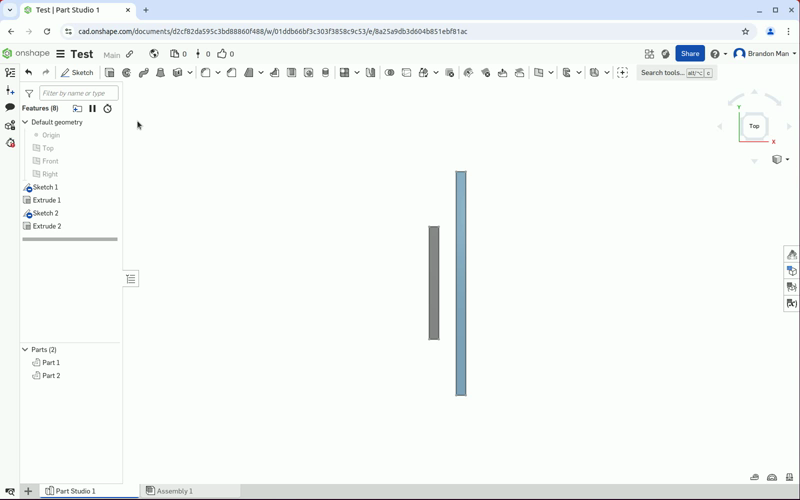
key(shift+7)
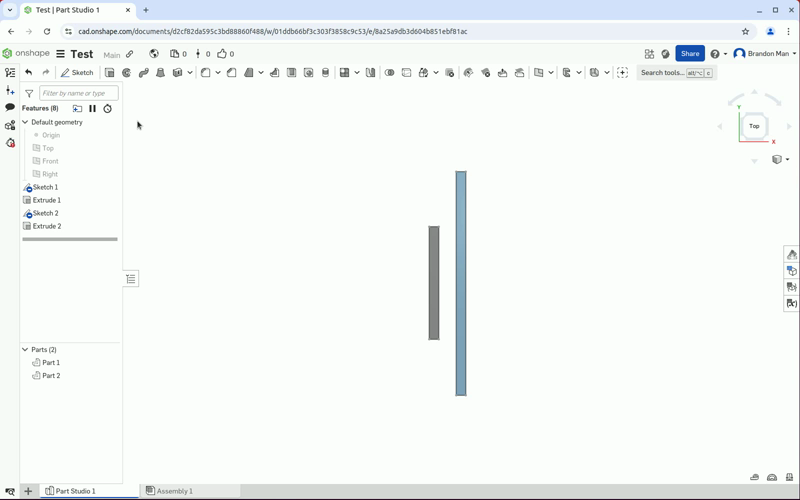
key(up, 3)
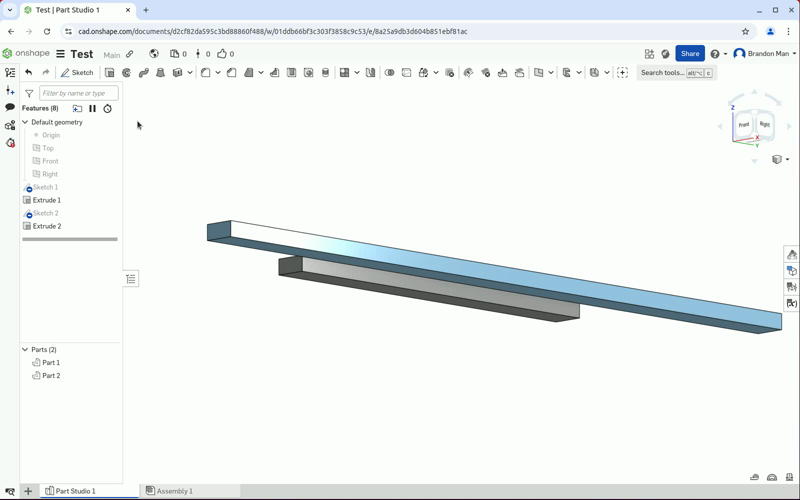
key(left, 3)
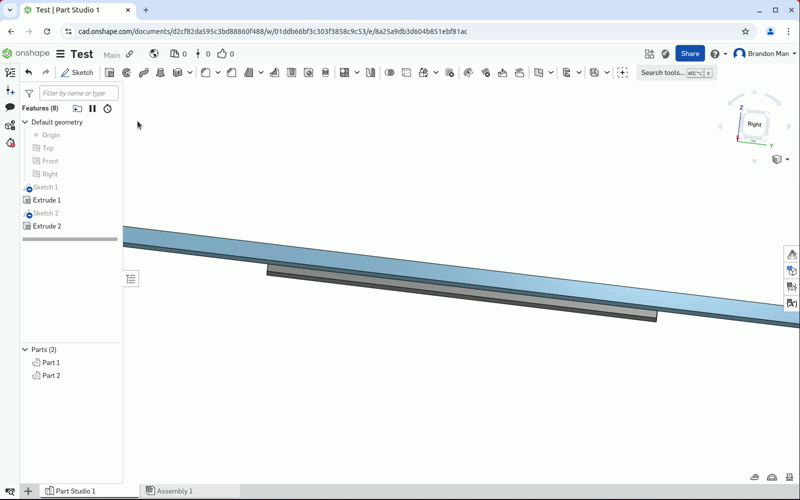
key(right, 3)
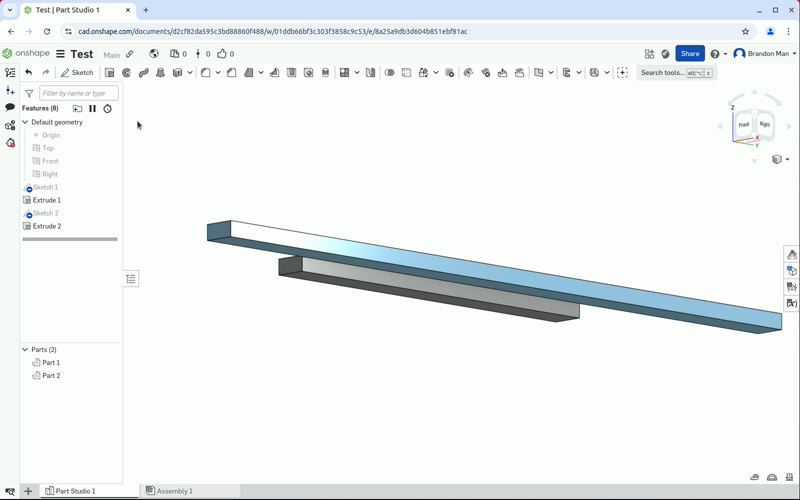
key(down, 3)
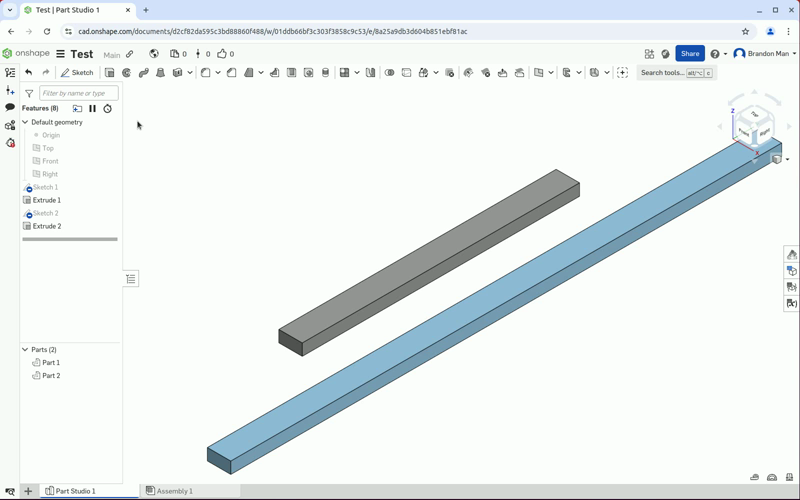
mouse_move(73, 189)
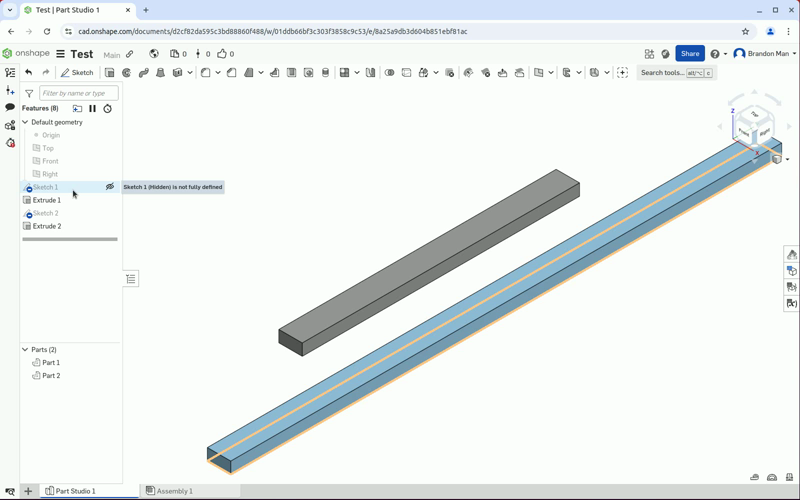
click(73, 189)